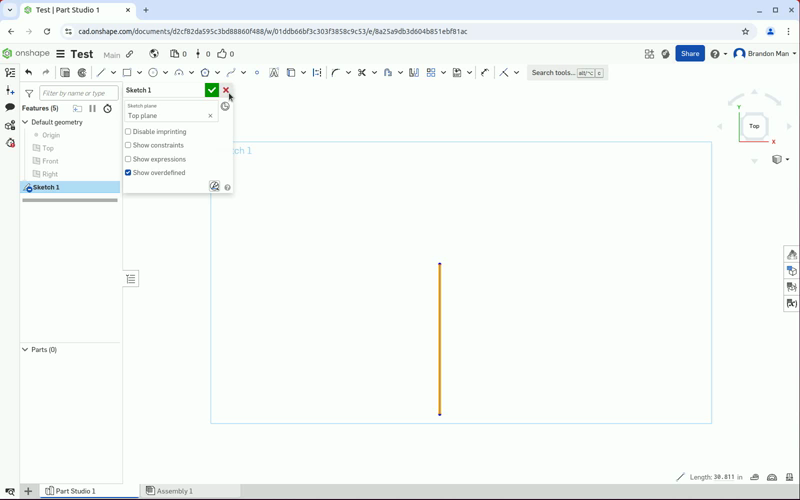
key(shift+h)
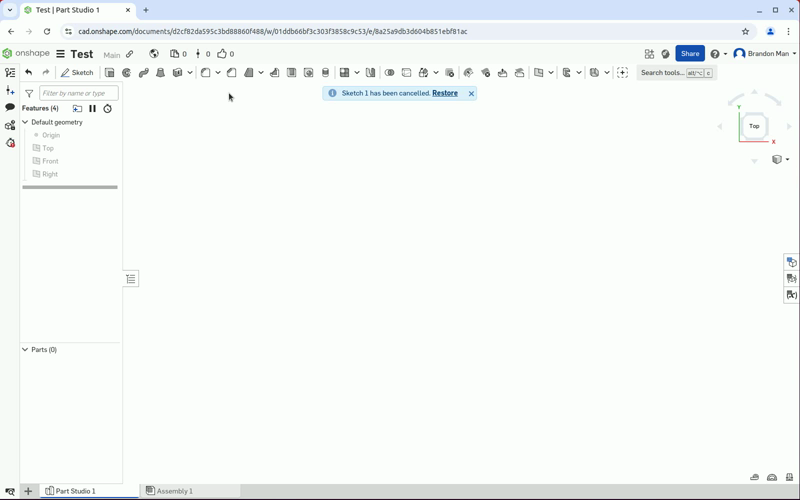
mouse_move(73, 352)
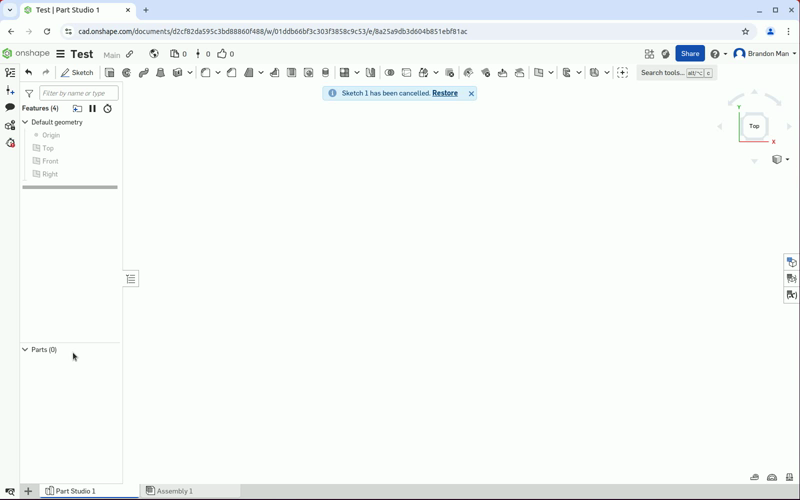
key(y)
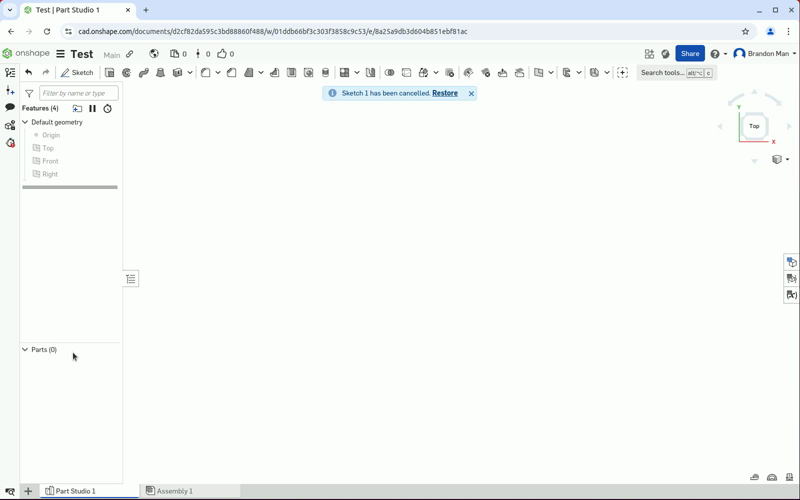
key(shift+p)
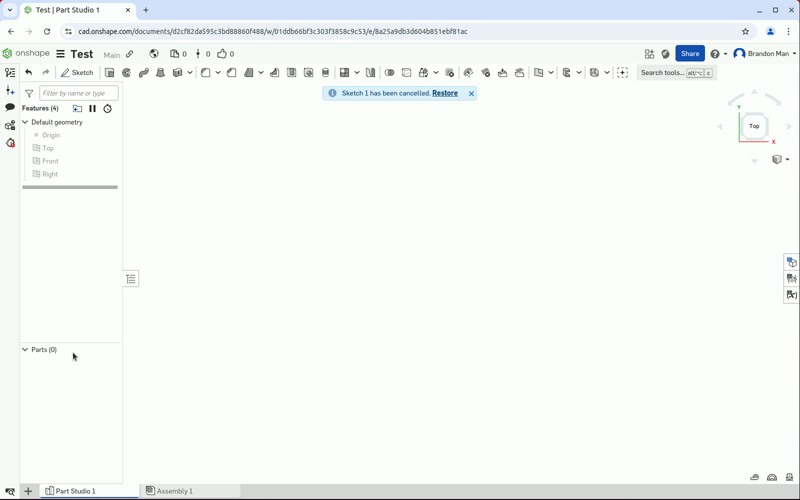
key(space)
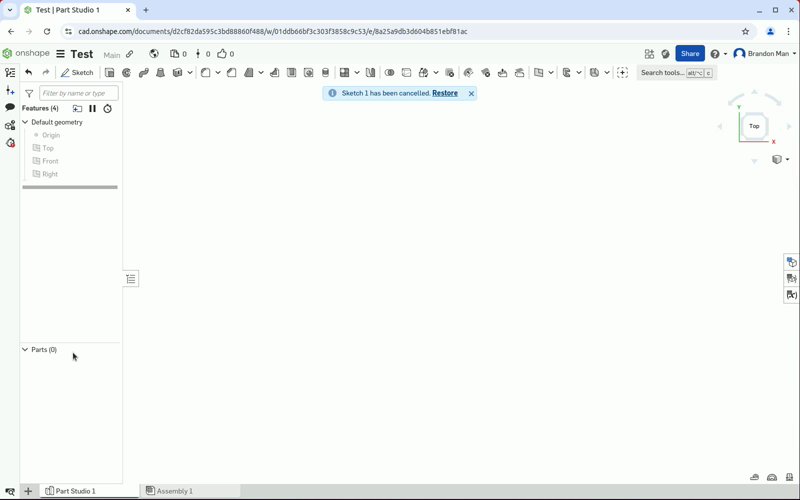
key_down(shift)
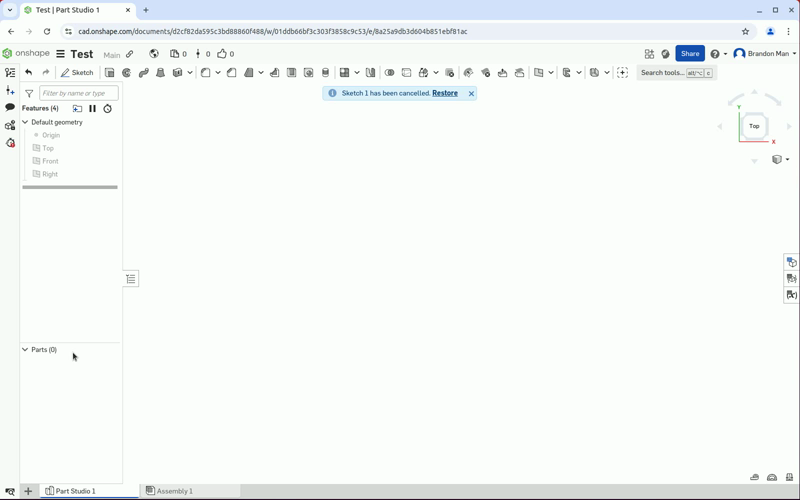
key(up)
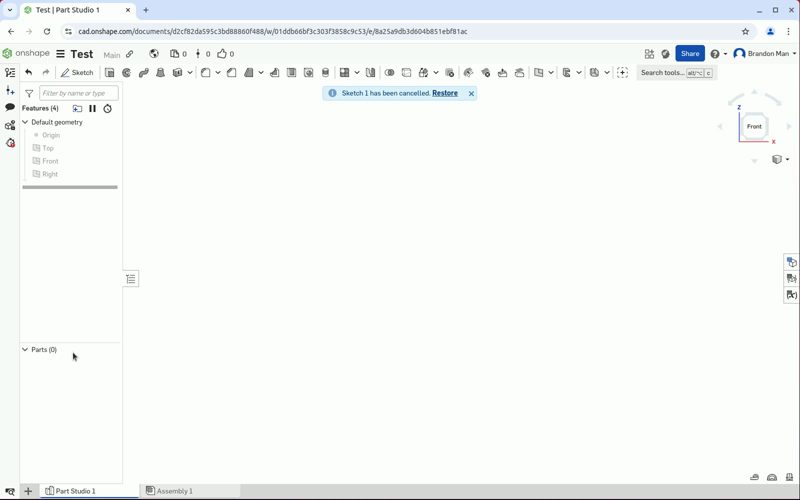
key_up(shift)
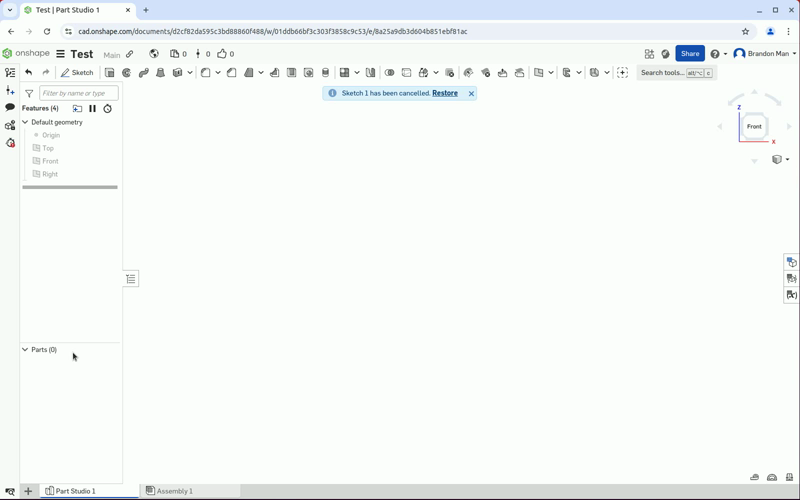
key(space)
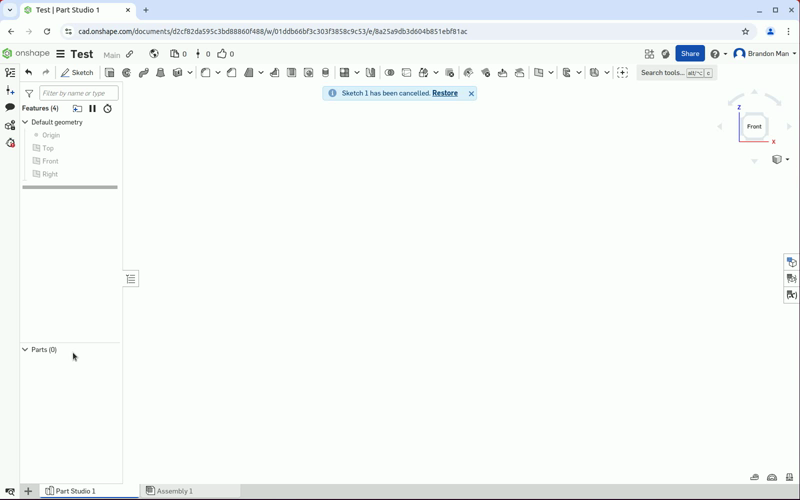
key_down(shift)
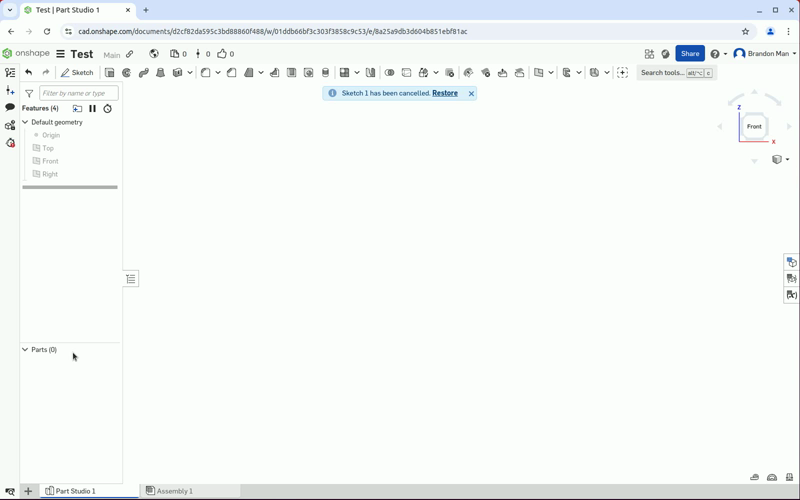
key(left)
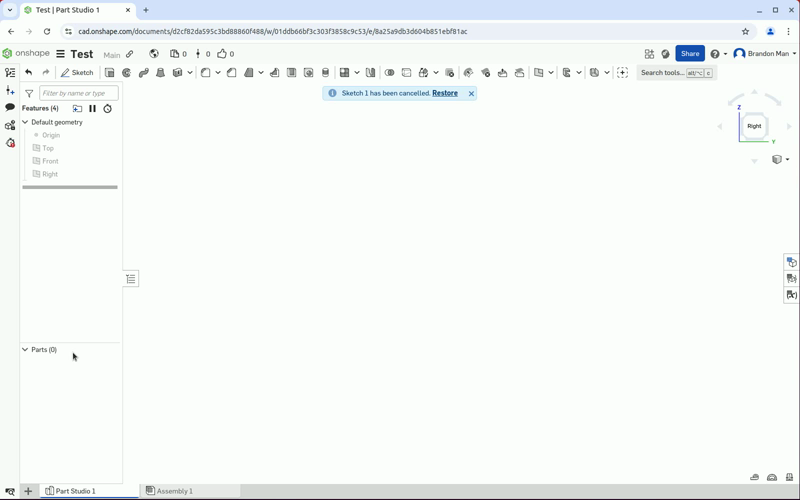
key_up(shift)
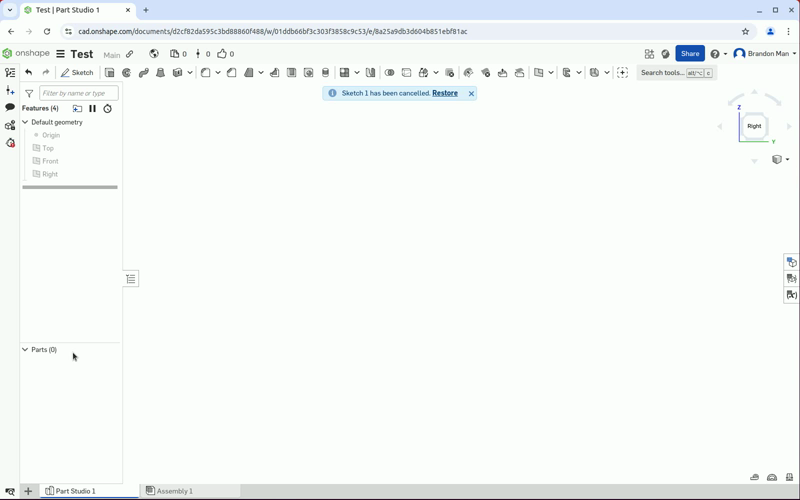
mouse_move(73, 352)
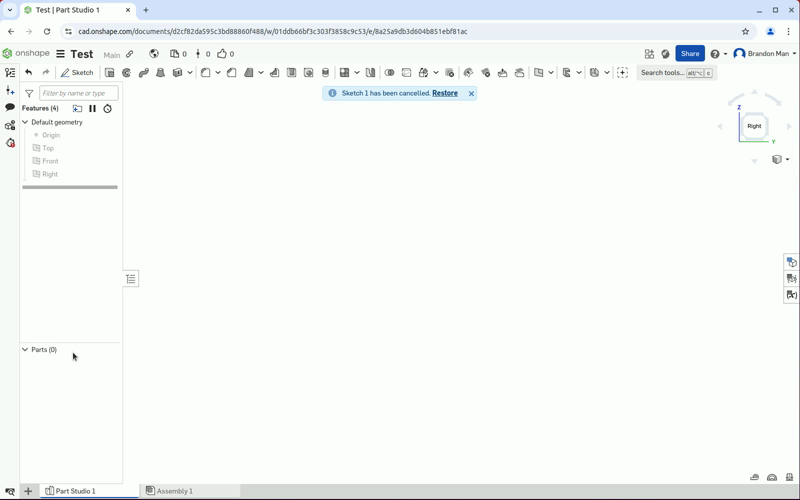
key(shift+y)
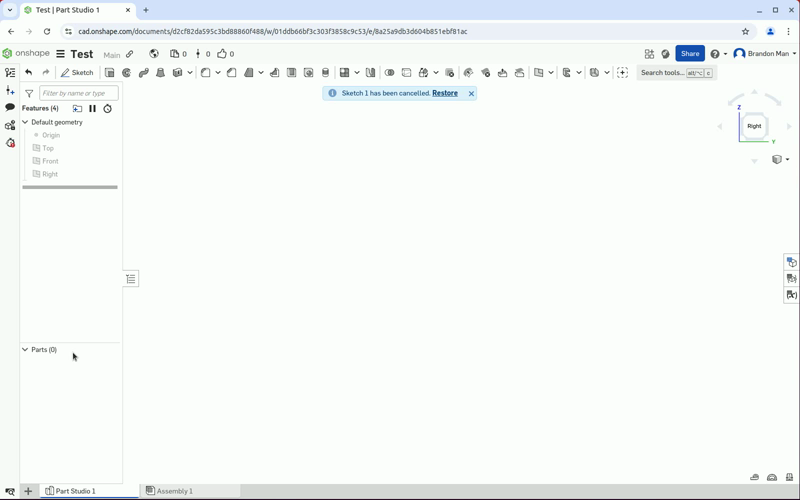
key(shift+s)
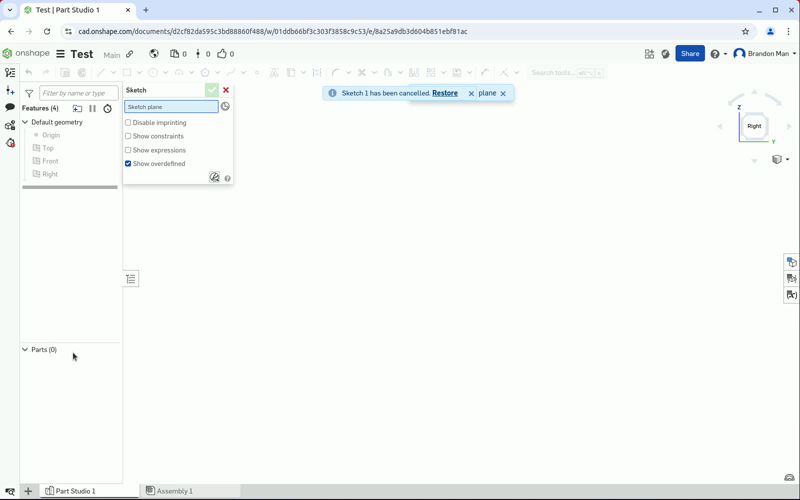
mouse_move(73, 176)
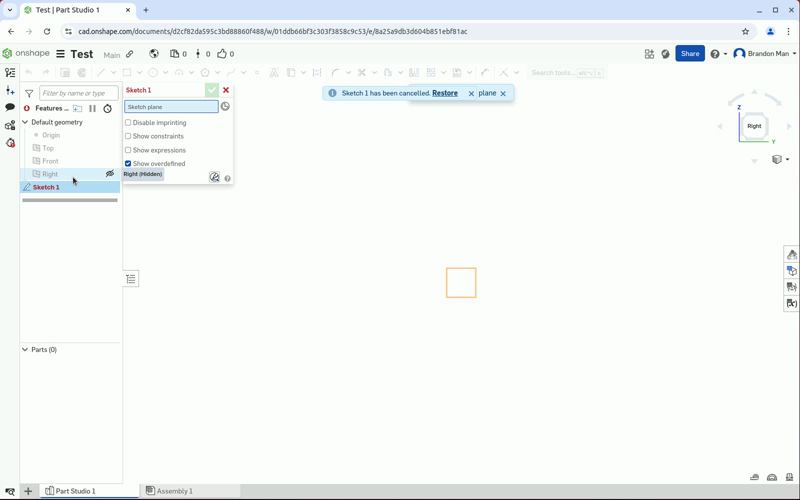
click(73, 176)
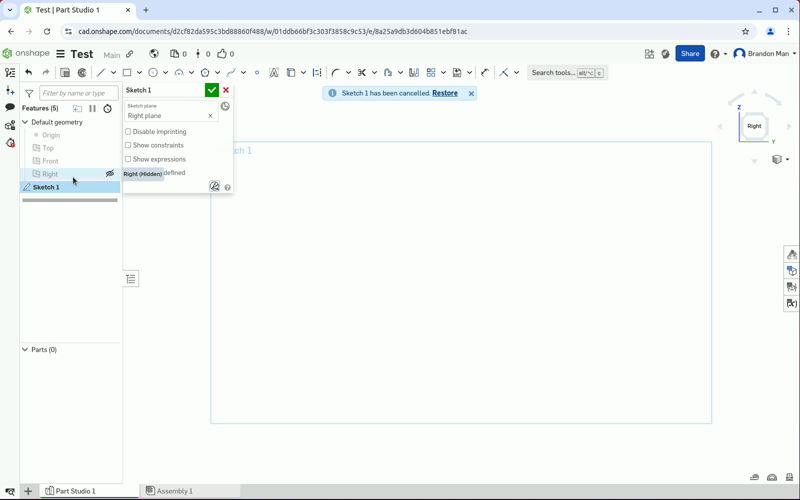
mouse_move(73, 352)
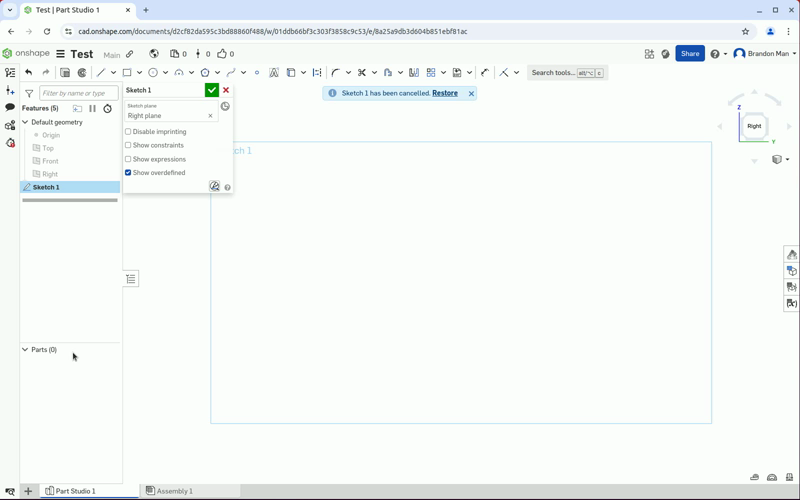
key(y)
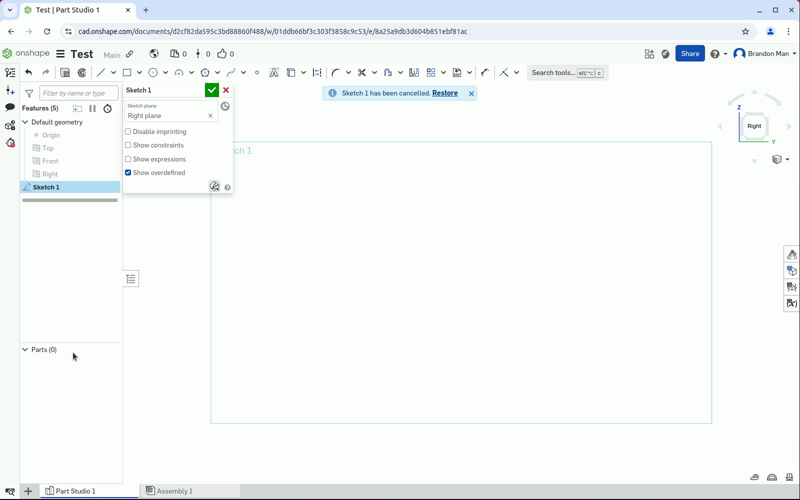
key(c)
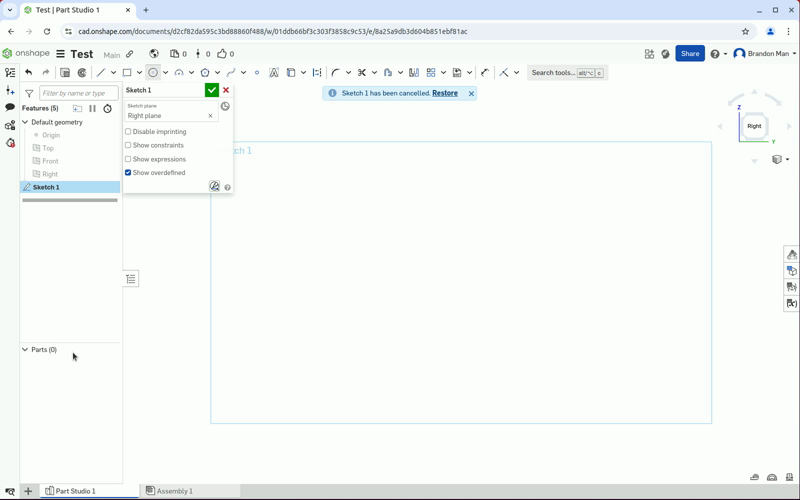
key_down(shift)
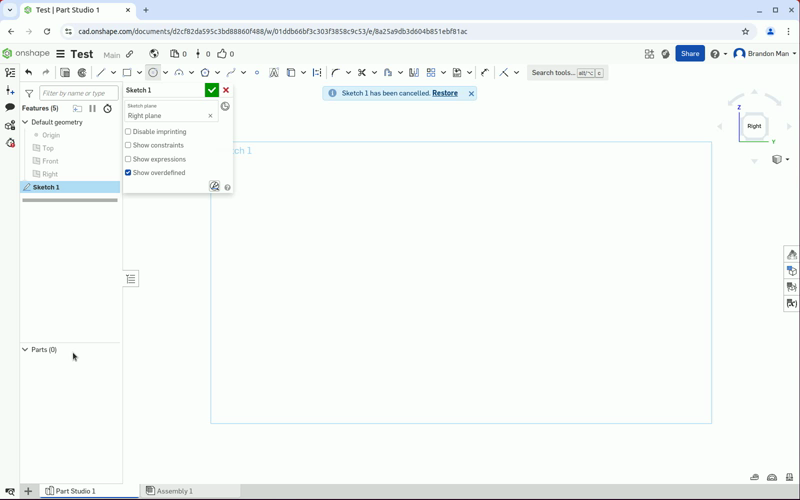
mouse_move(460, 282)
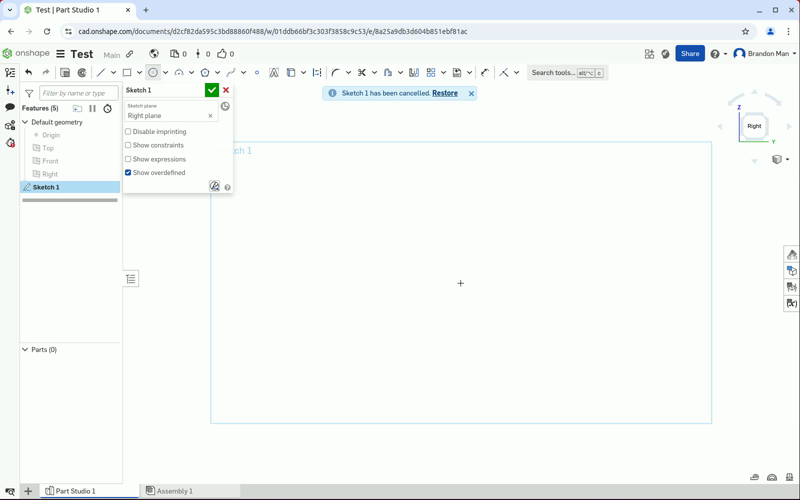
click(460, 282)
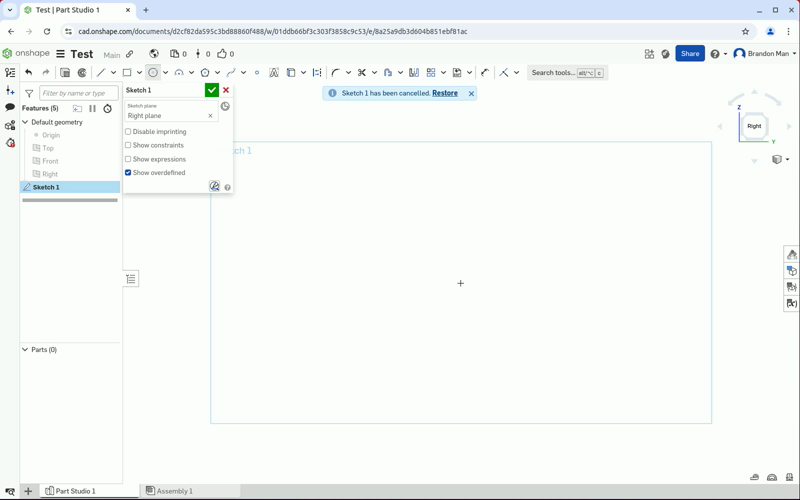
key_up(shift)
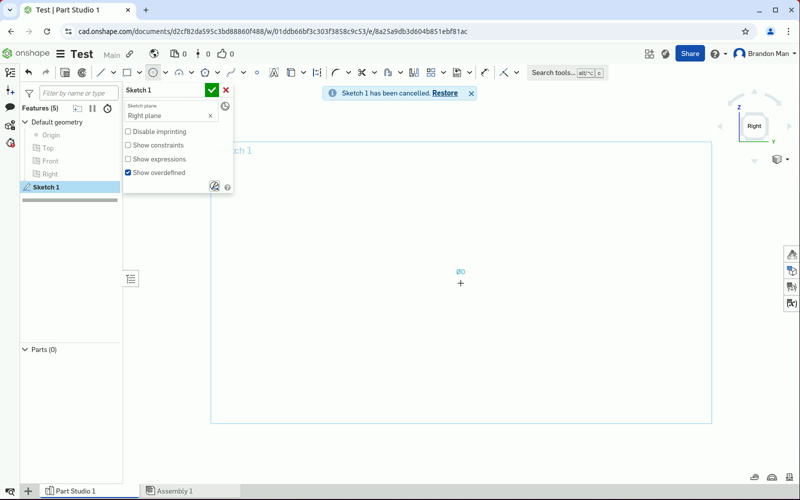
mouse_move(508, 282)
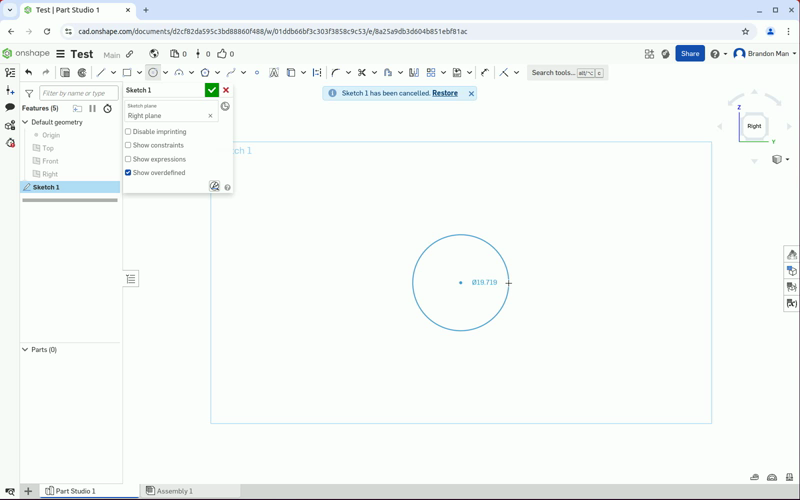
click(508, 282)
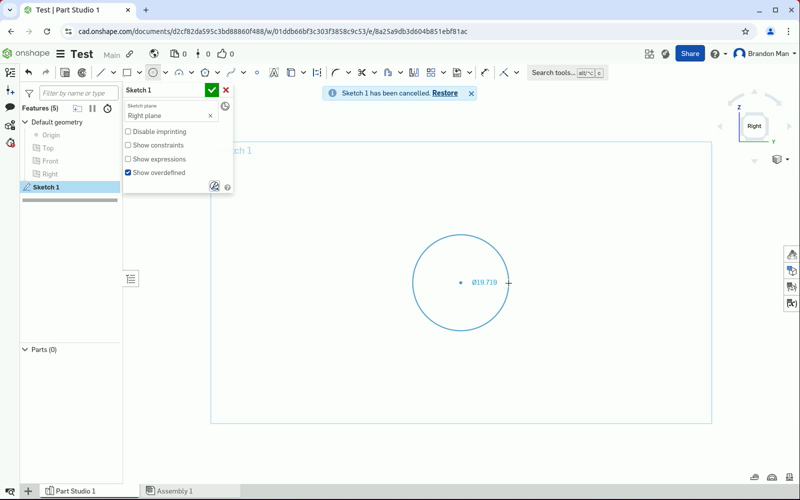
key(esc)
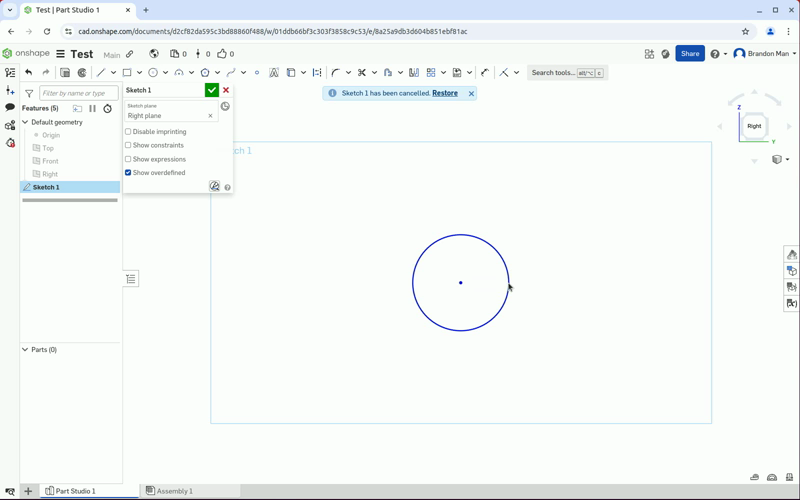
mouse_move(424, 278)
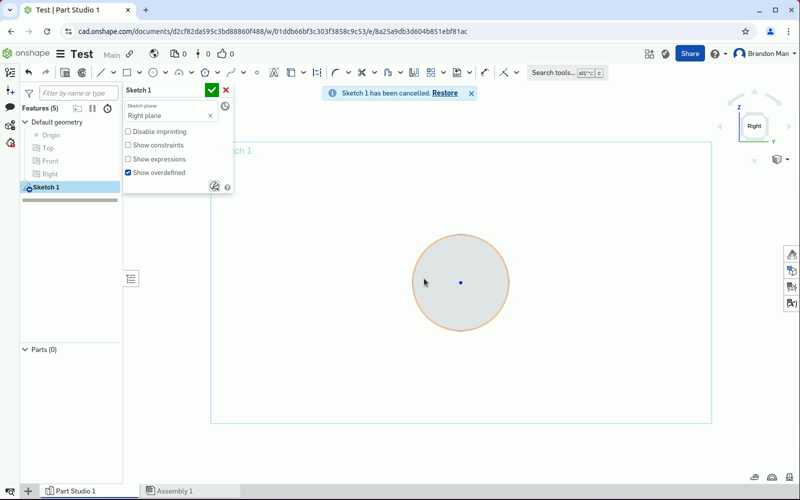
click(424, 278)
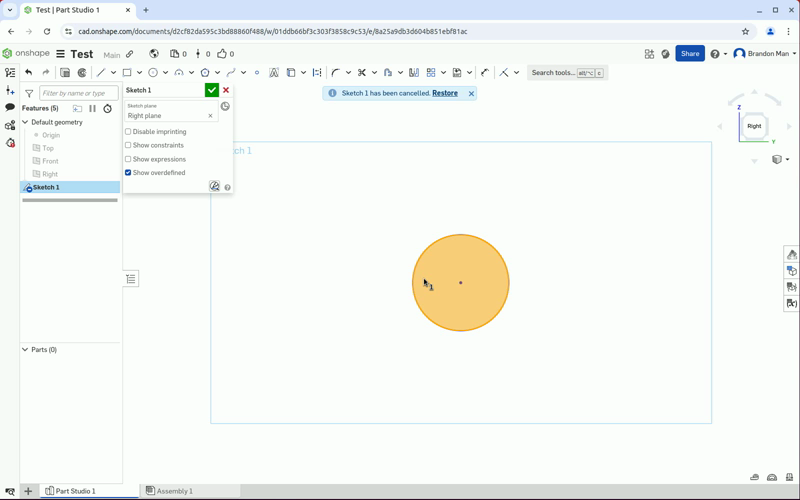
mouse_move(73, 352)
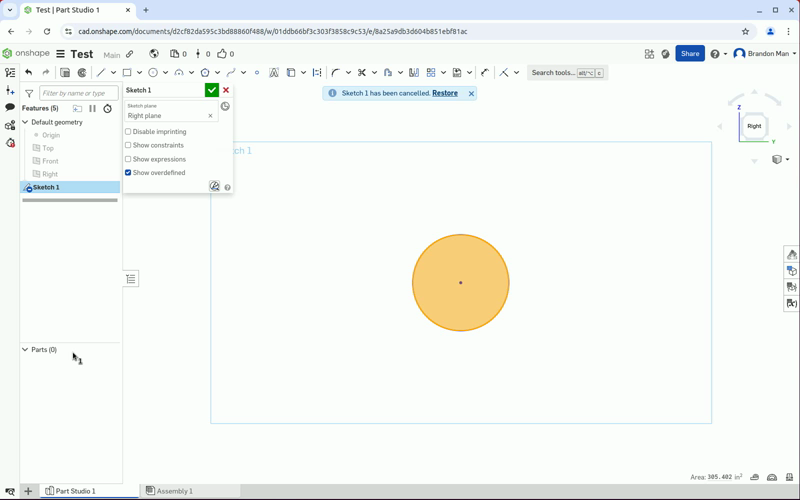
key(shift+y)
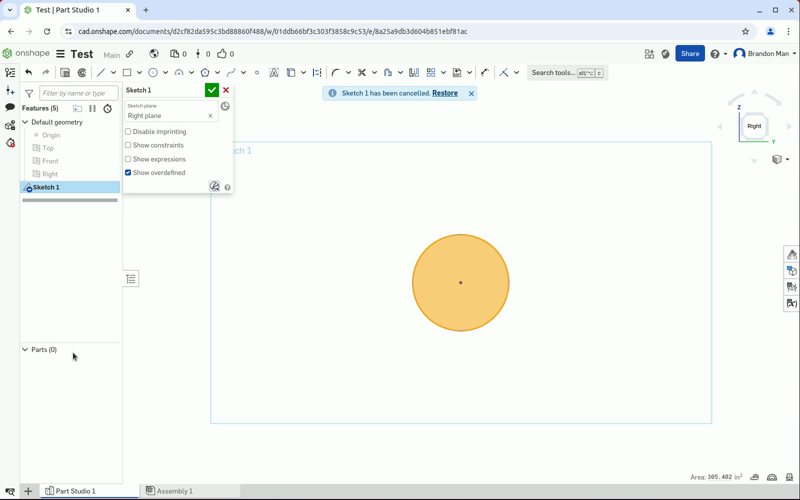
key(shift+e)
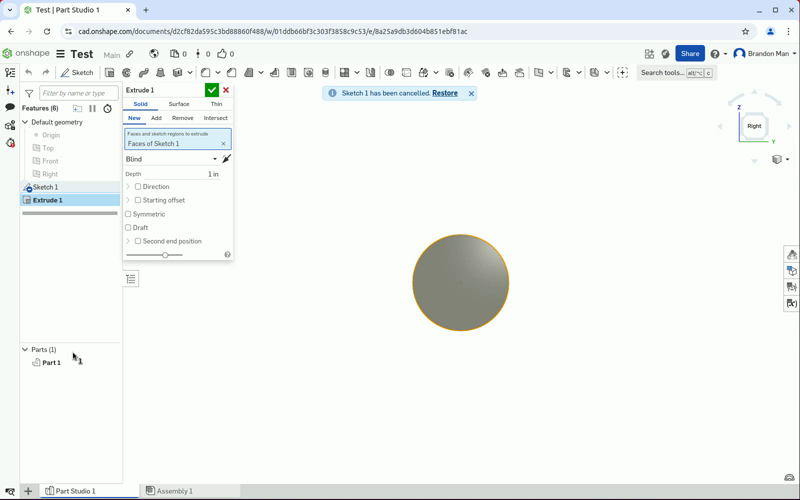
mouse_move(143, 106)
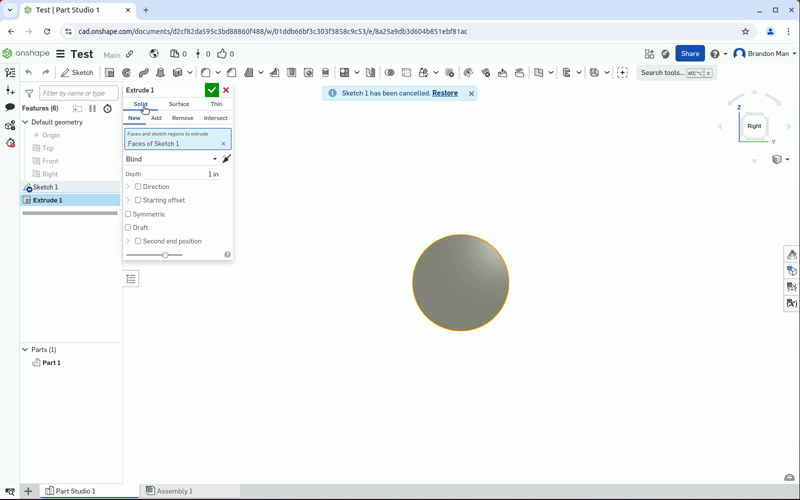
click(143, 106)
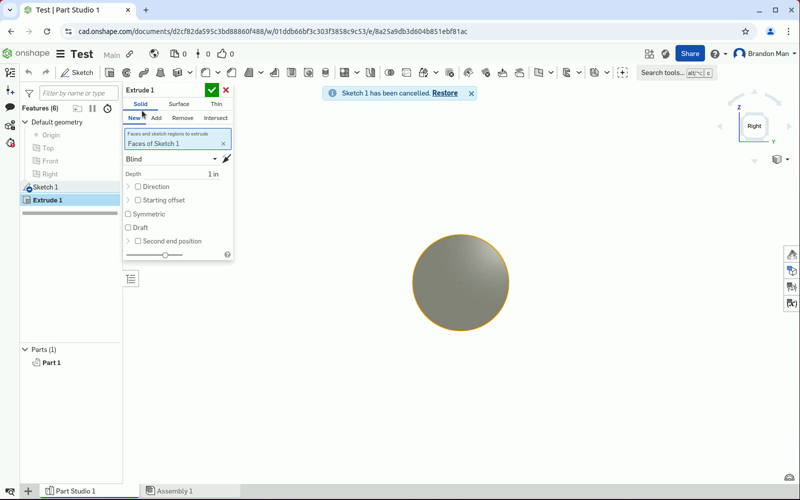
mouse_move(137, 120)
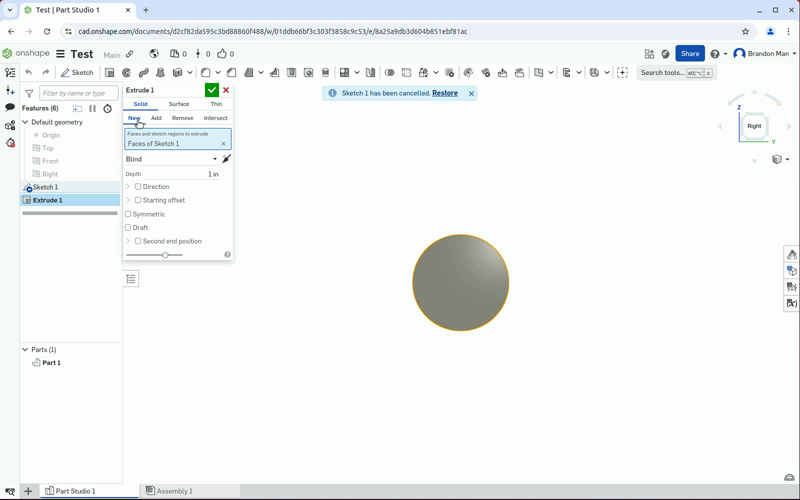
click(137, 120)
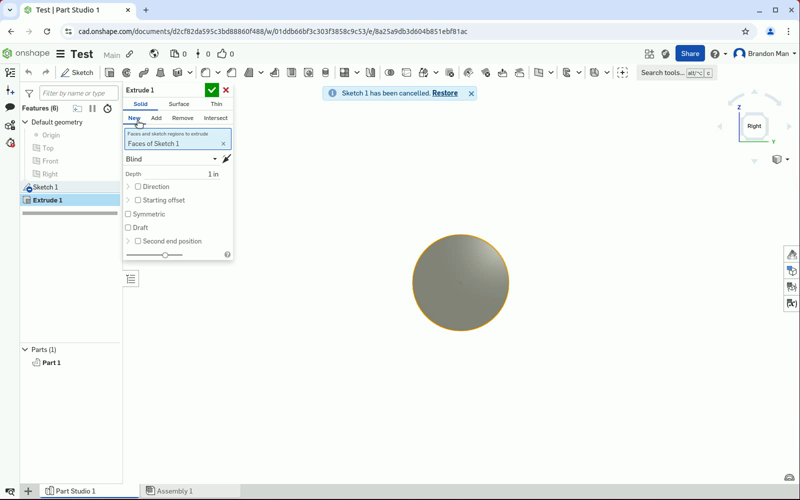
key(tab, 4)
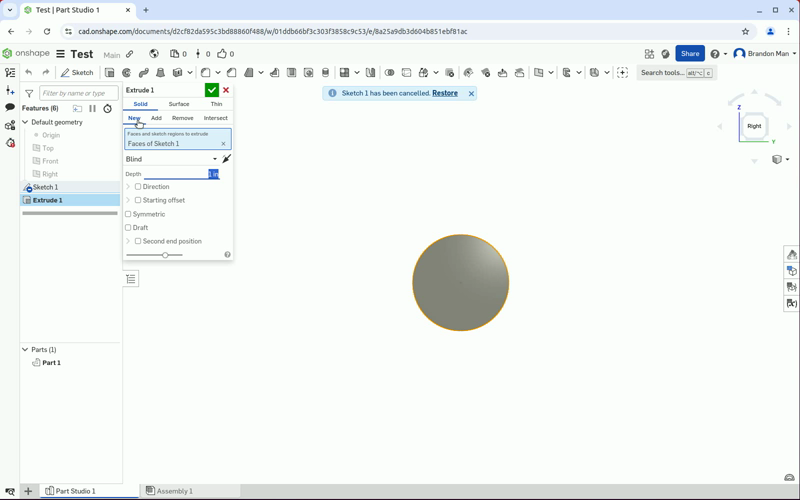
text(2.166)
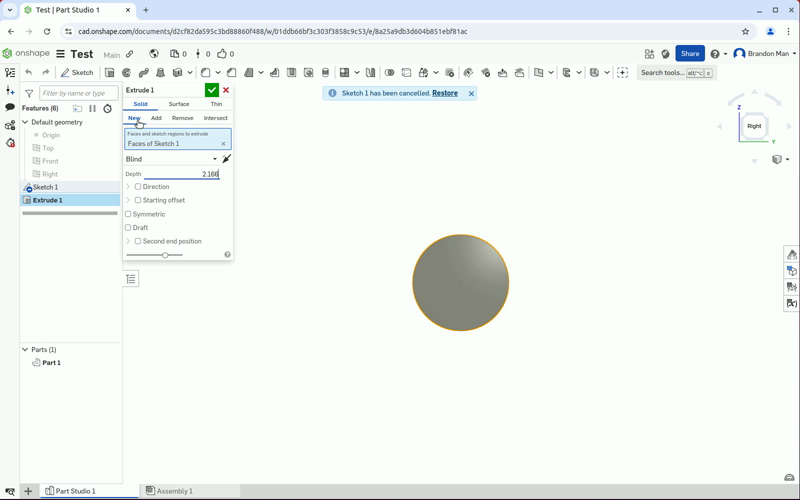
key(enter)
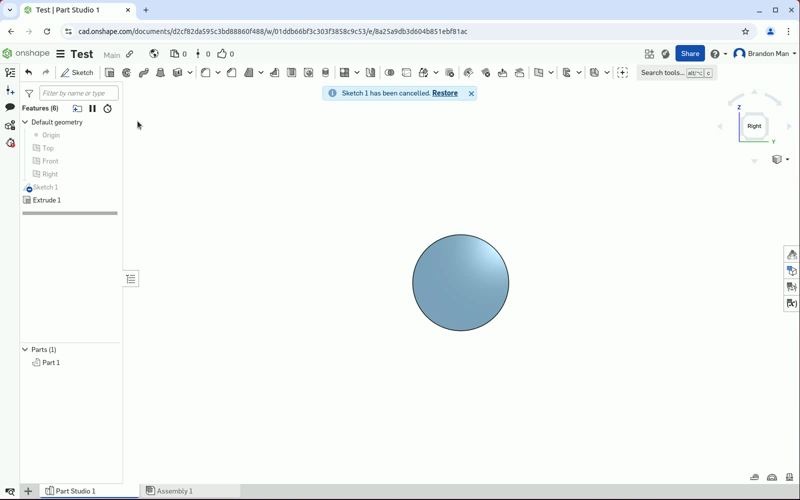
key(shift+h)
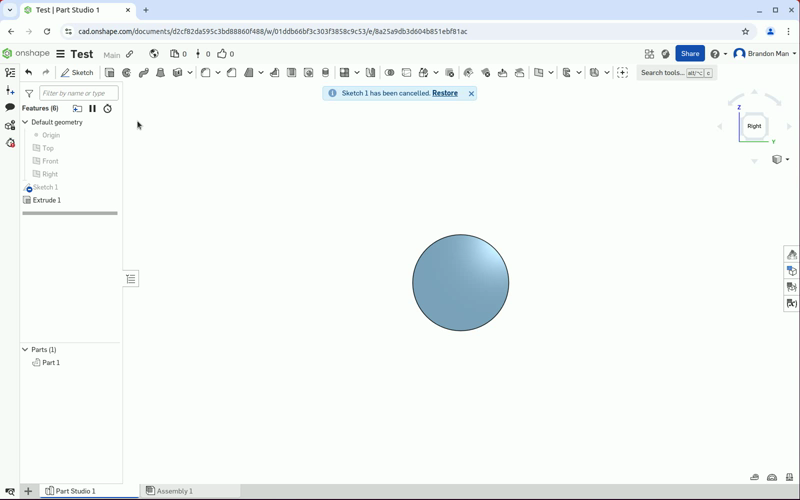
key(shift+h)
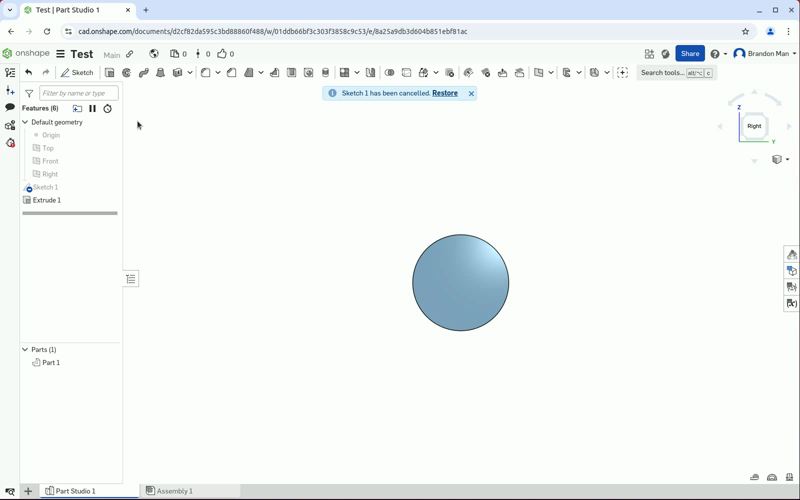
mouse_move(73, 189)
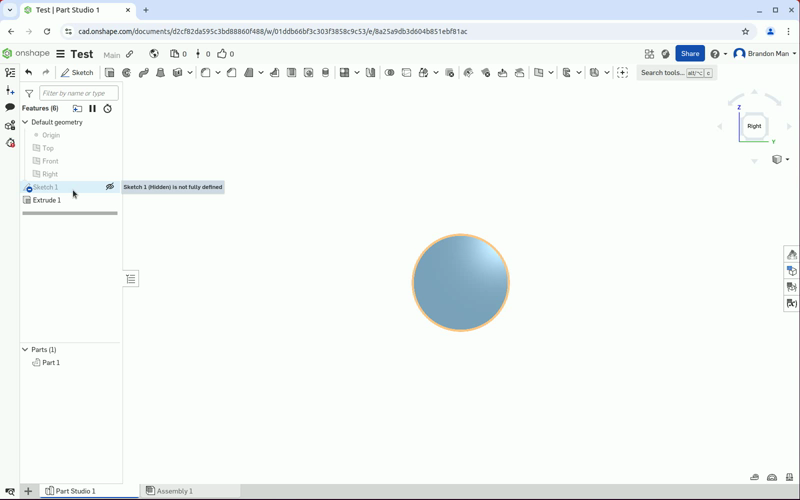
click(73, 189)
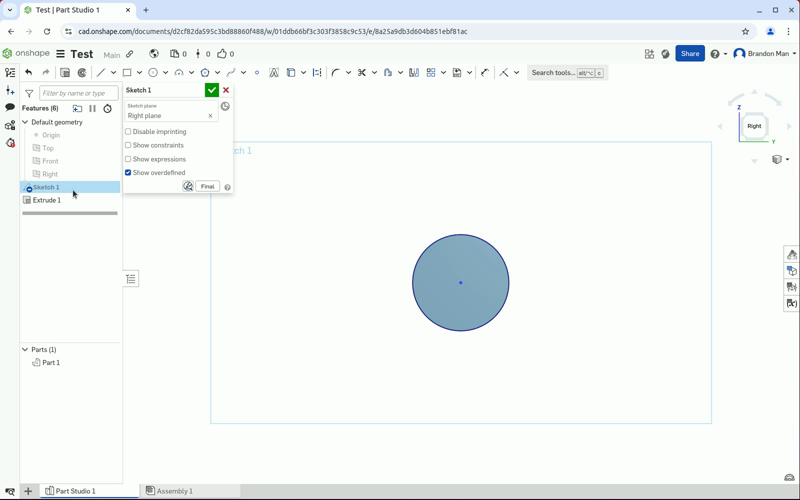
mouse_move(229, 92)
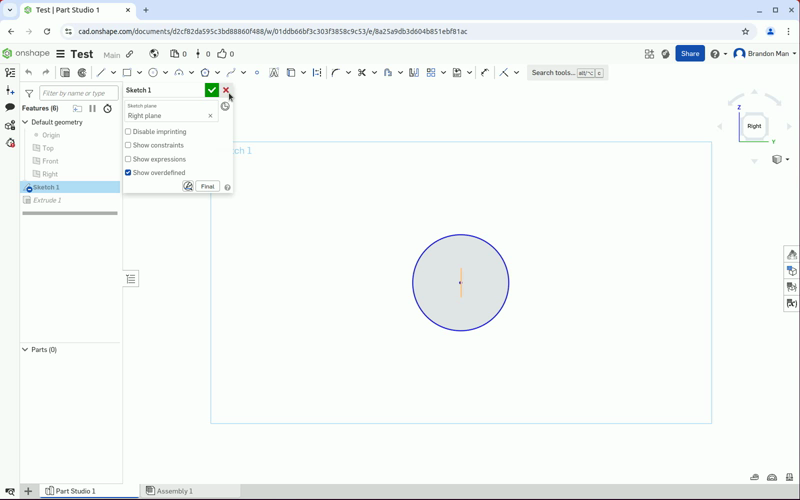
click(229, 92)
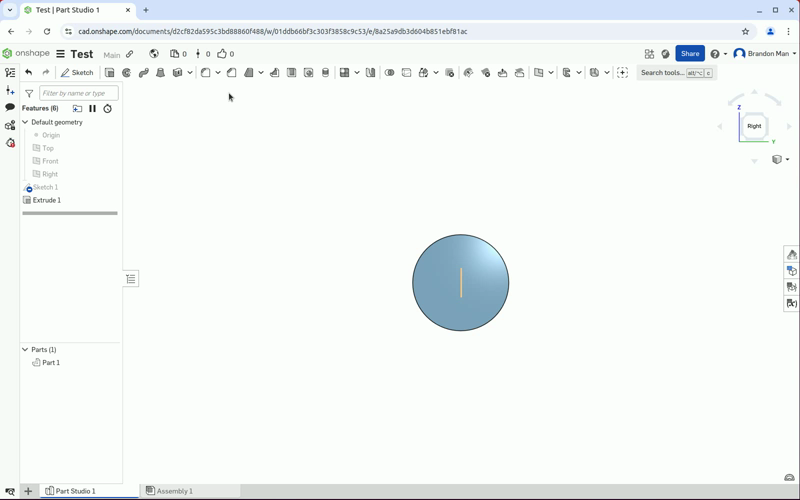
mouse_move(73, 352)
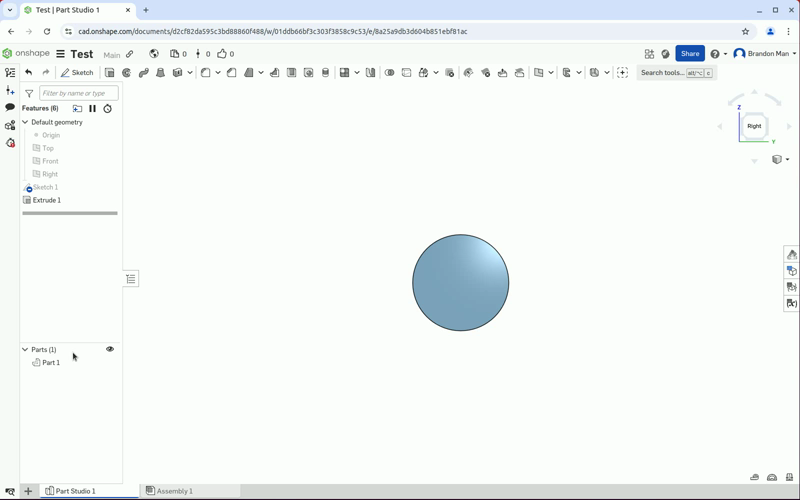
key(y)
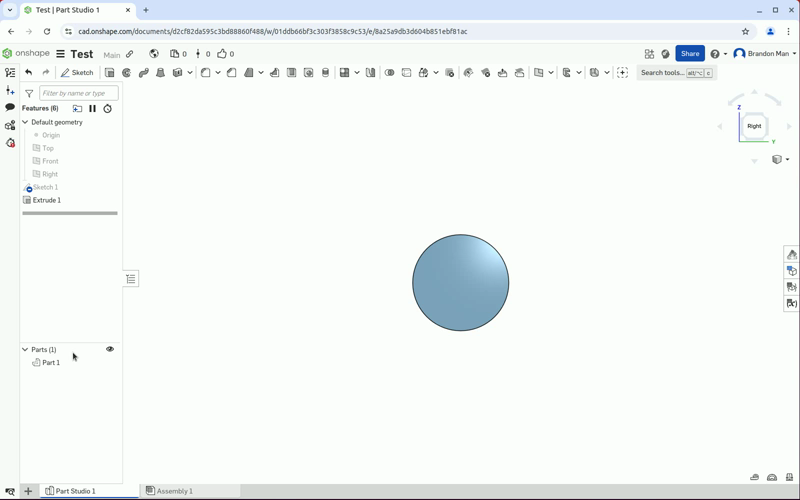
key(shift+p)
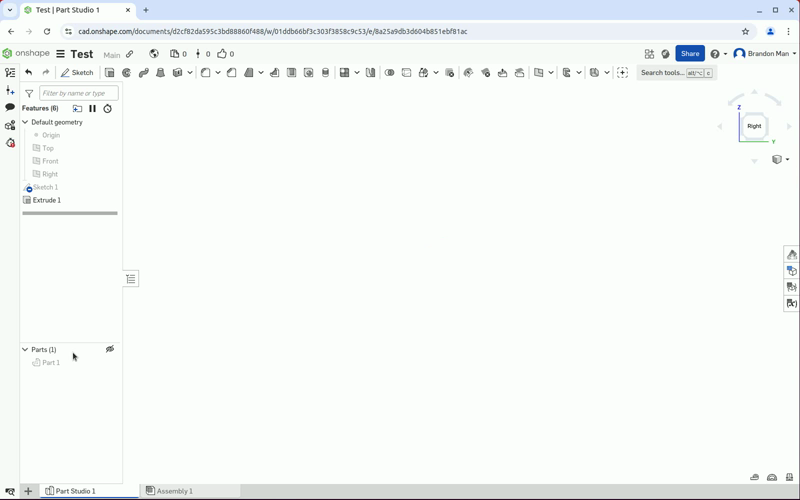
key(space)
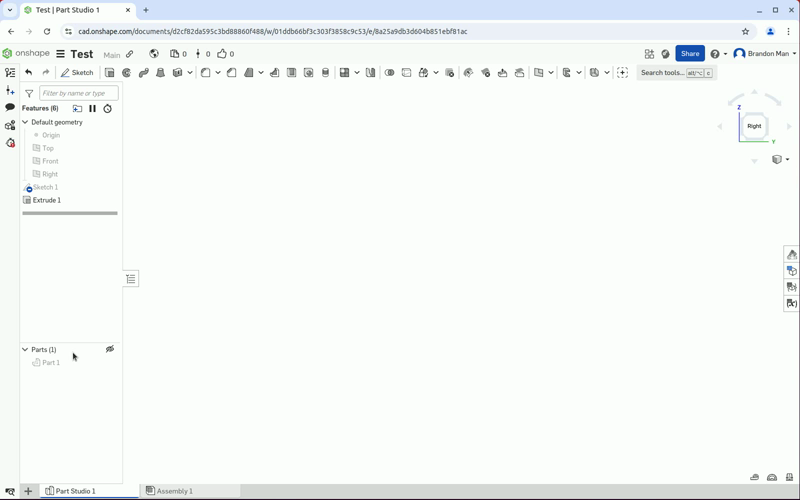
key_down(shift)
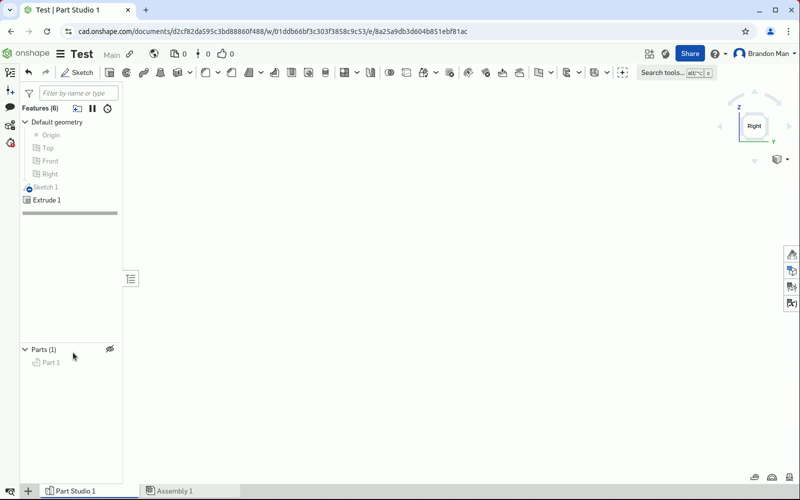
key(right)
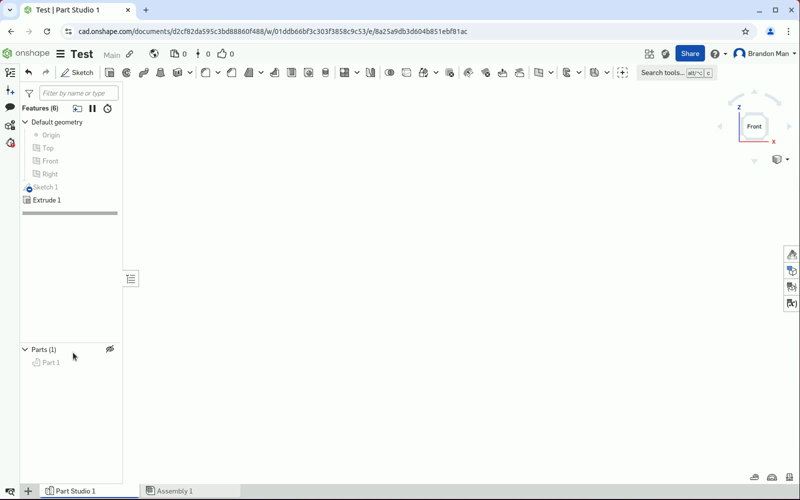
key_up(shift)
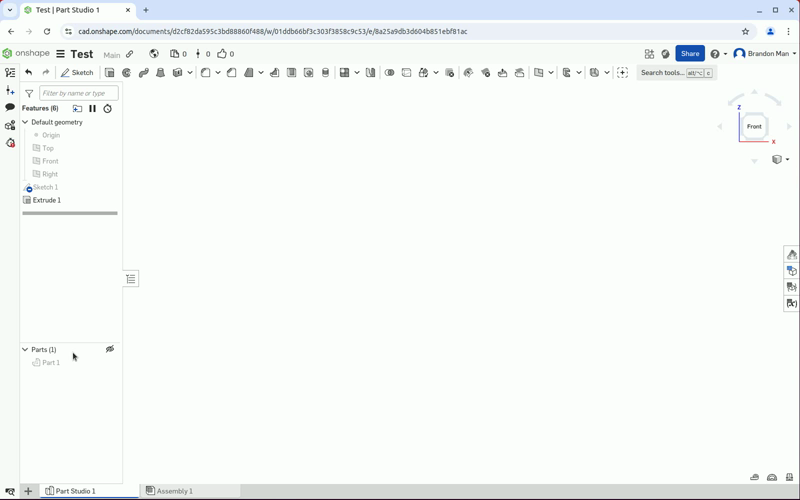
mouse_move(73, 352)
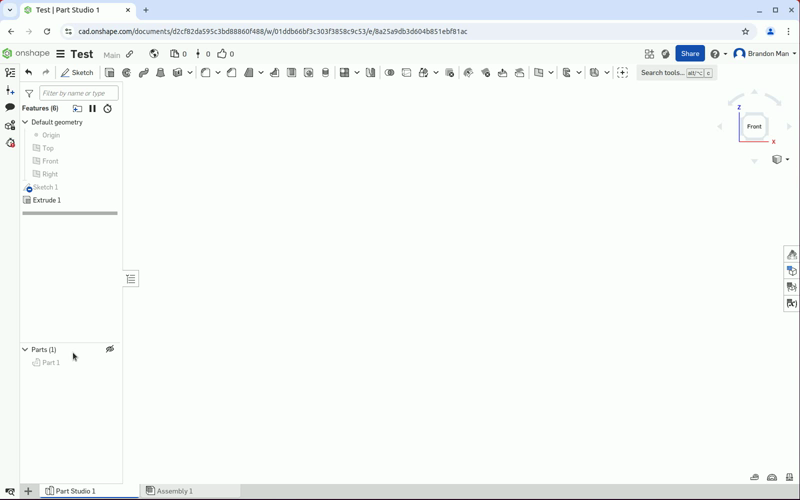
key(shift+y)
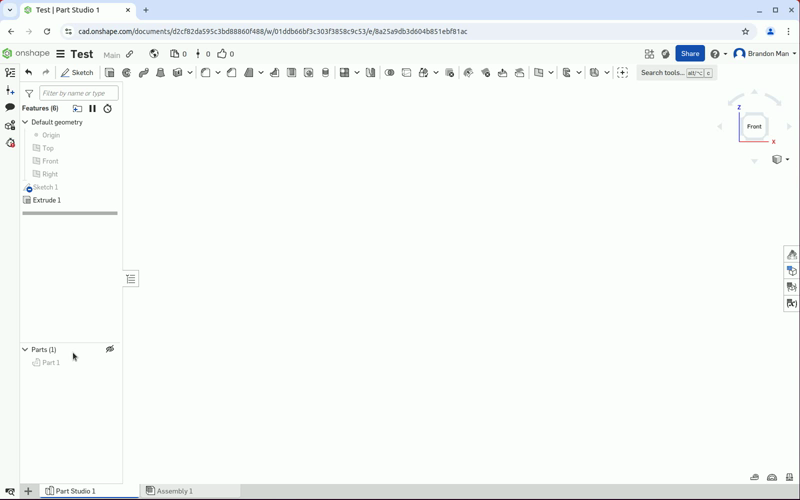
key(shift+s)
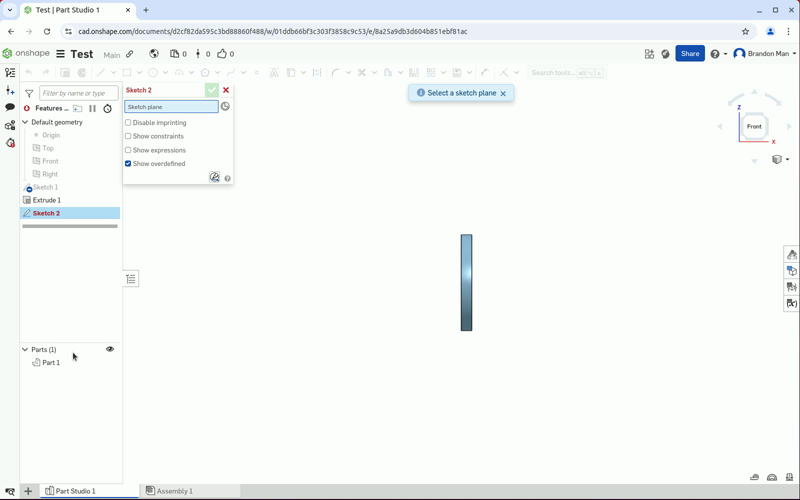
mouse_move(73, 163)
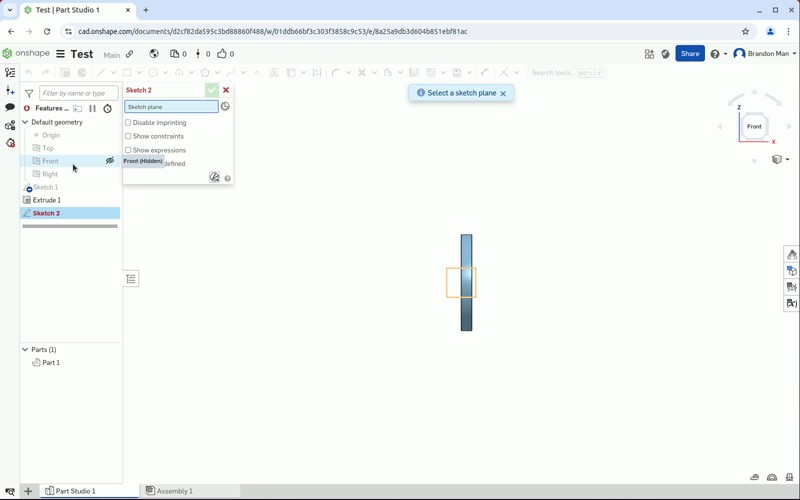
click(73, 163)
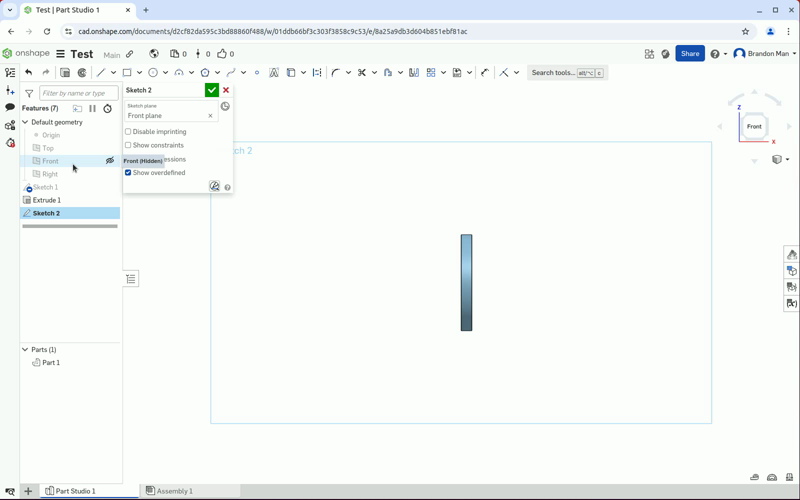
mouse_move(73, 352)
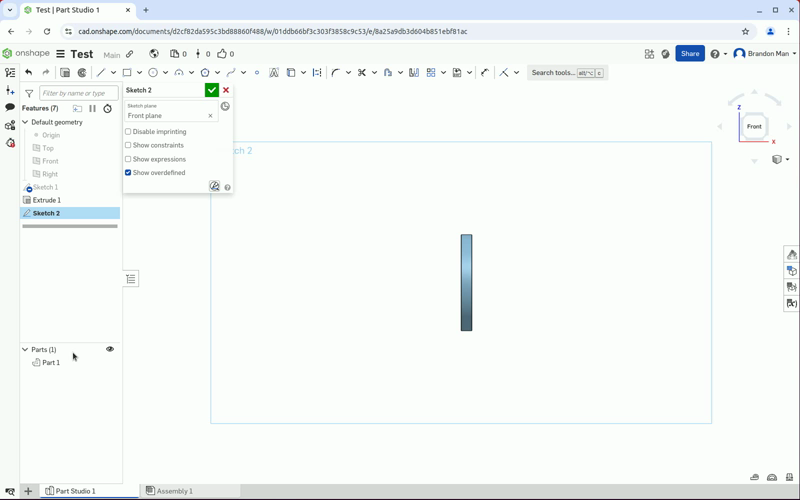
key(y)
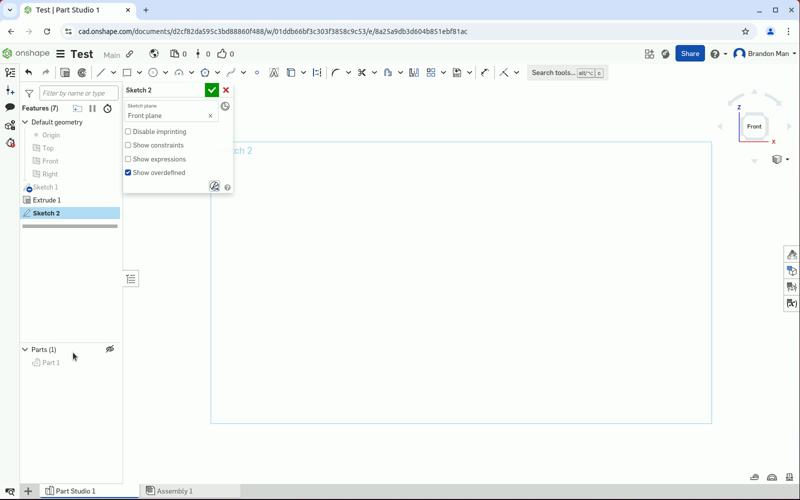
key(l)
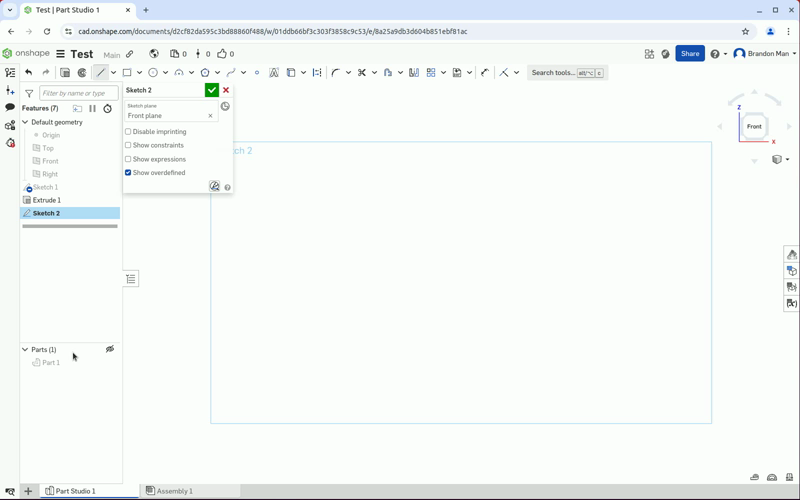
key_down(shift)
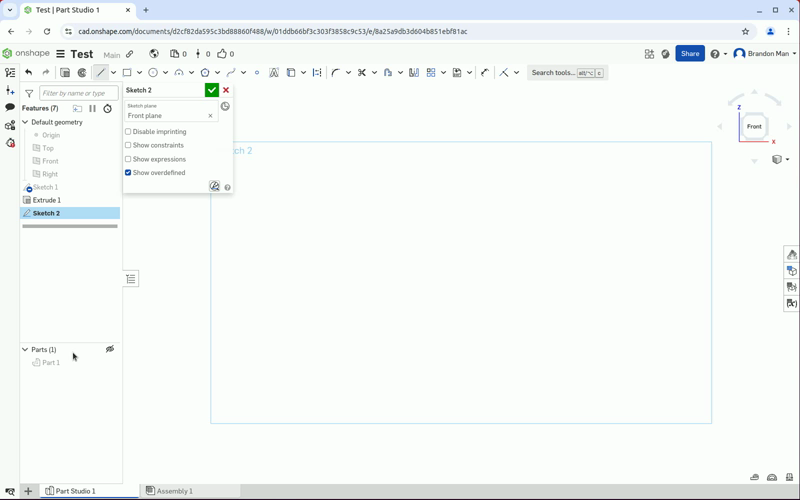
mouse_move(460, 273)
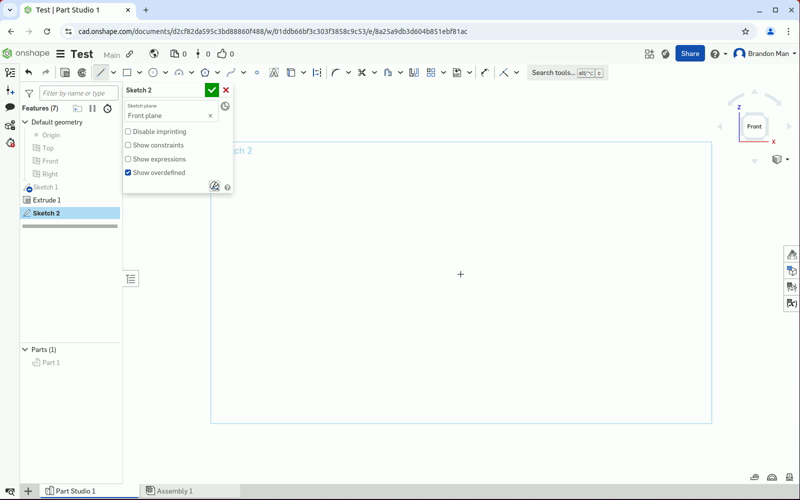
click(460, 273)
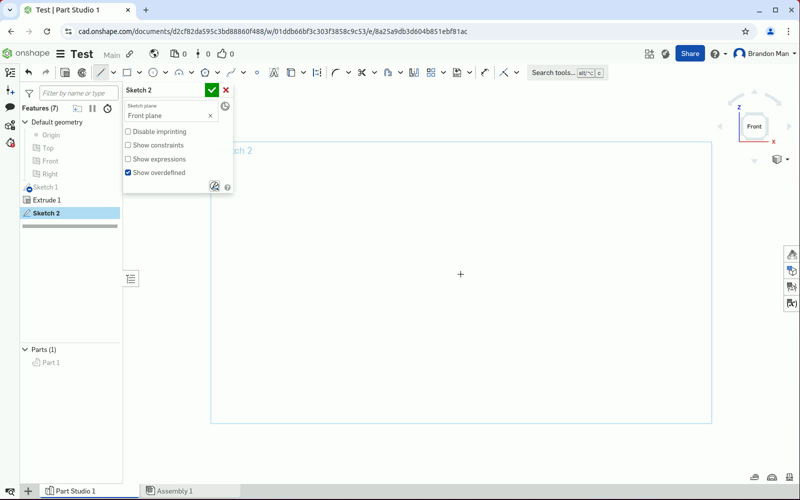
key_up(shift)
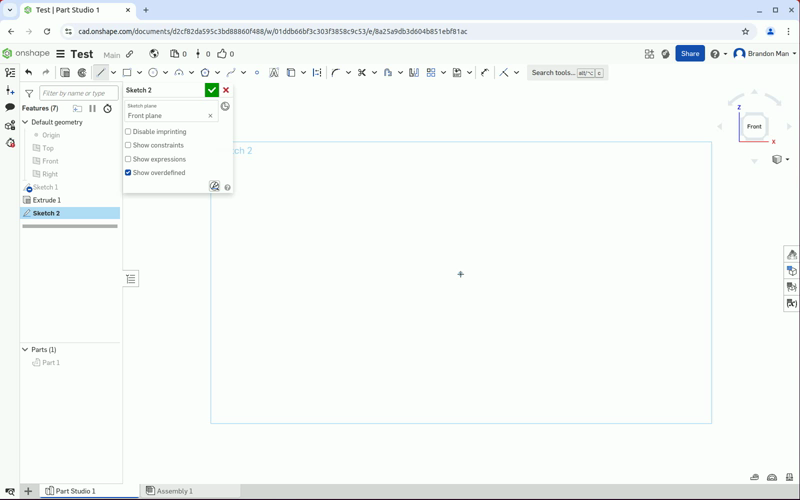
key_down(shift)
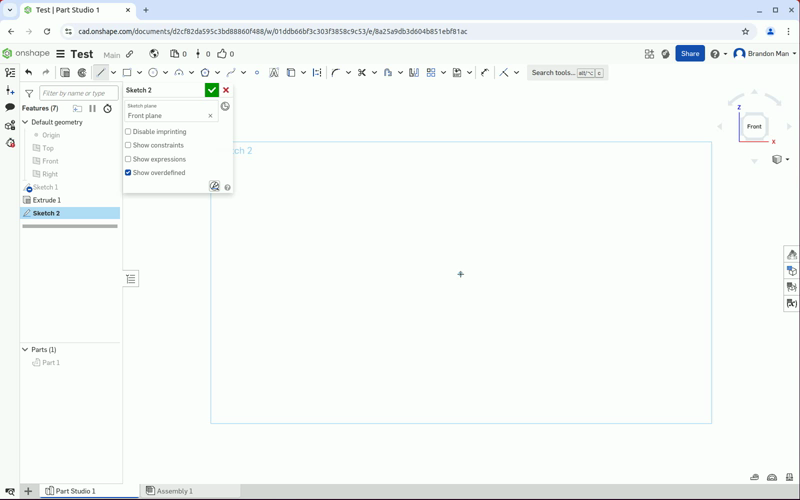
mouse_move(573, 273)
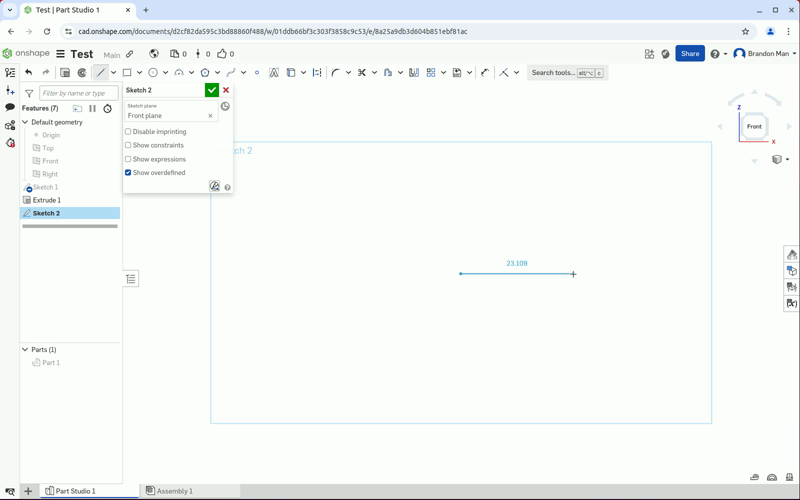
click(573, 273)
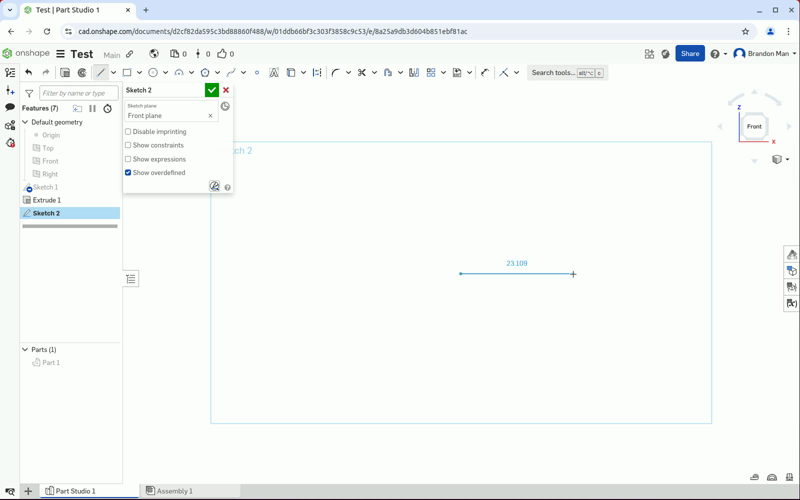
key_up(shift)
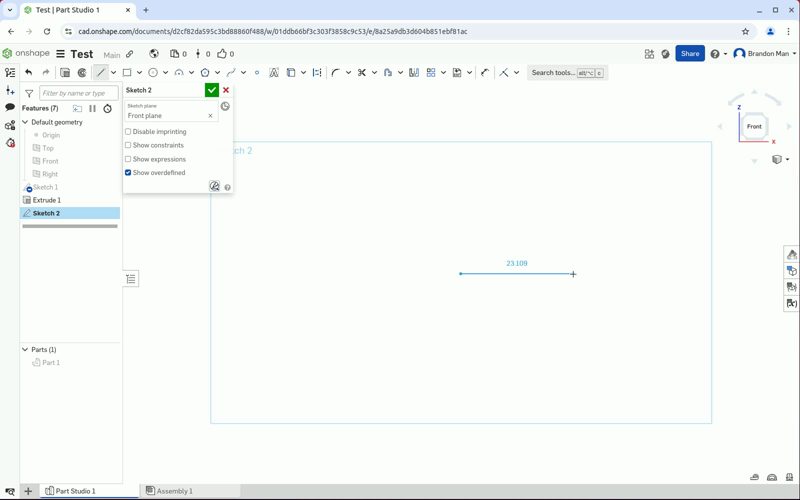
key_down(shift)
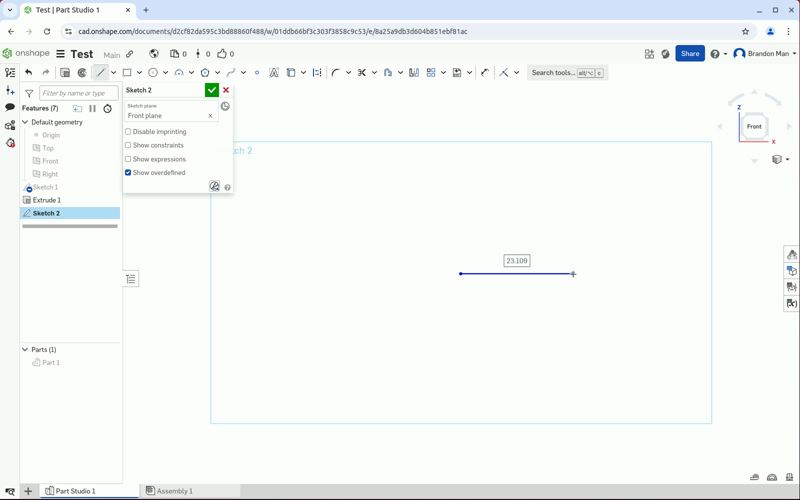
mouse_move(573, 170)
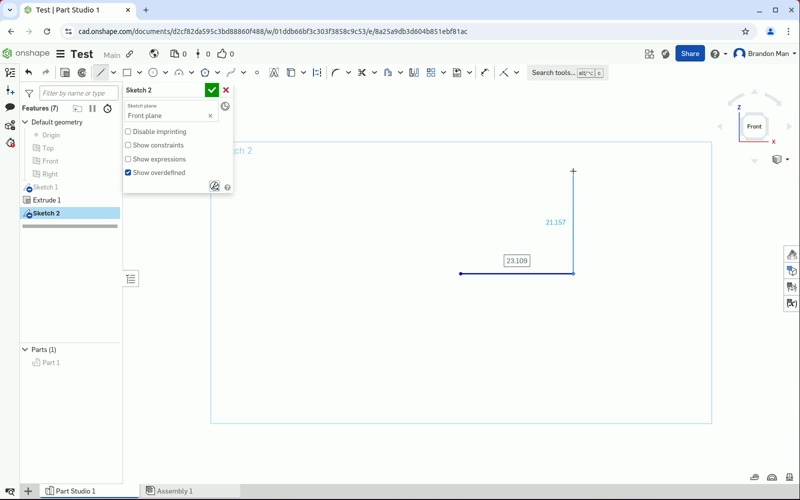
click(573, 170)
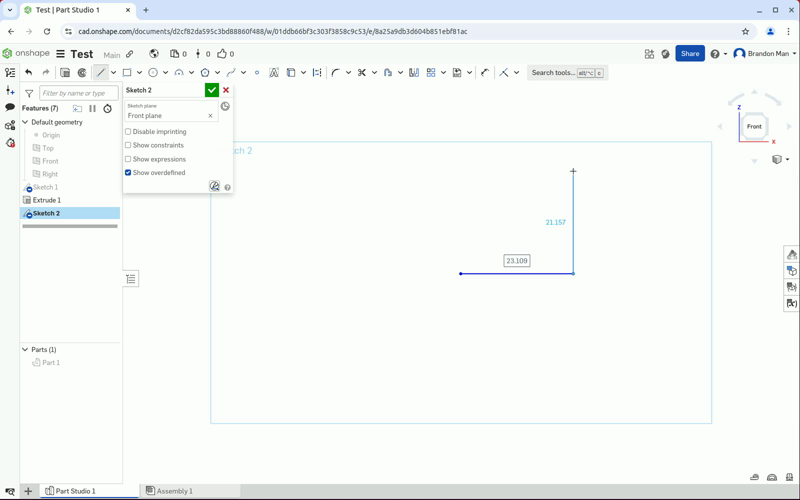
key_up(shift)
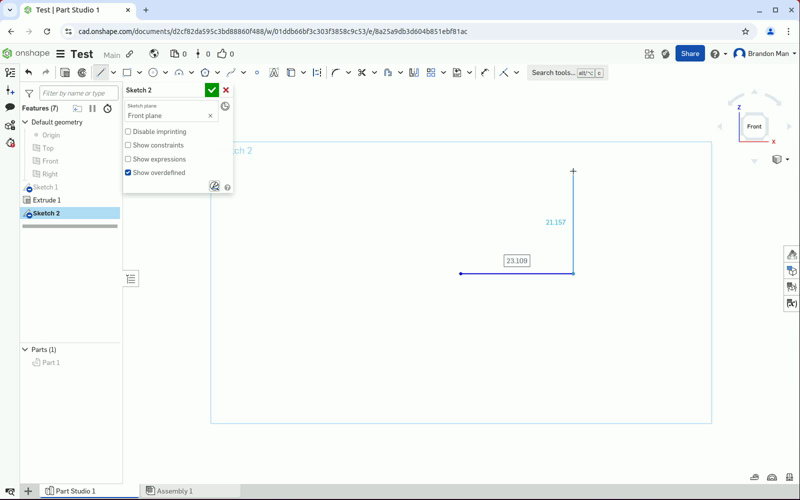
key_down(shift)
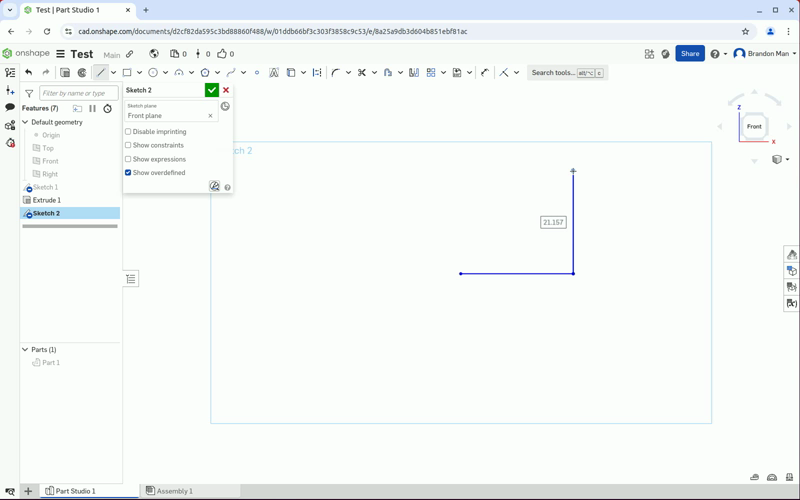
mouse_move(460, 170)
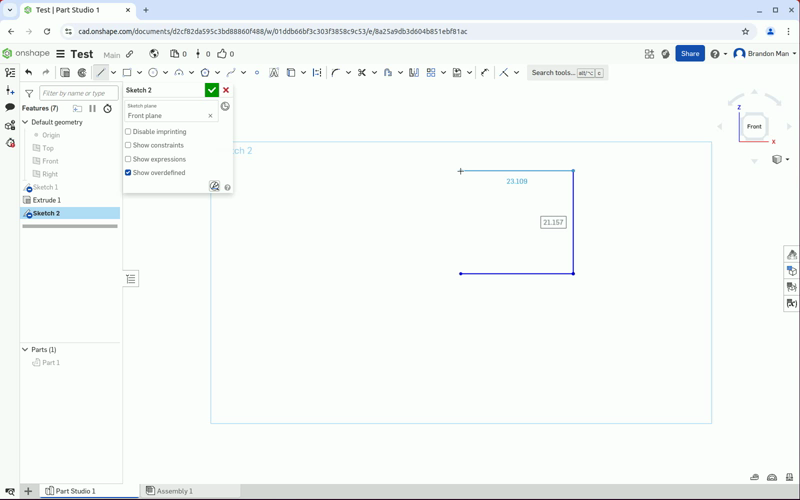
click(460, 170)
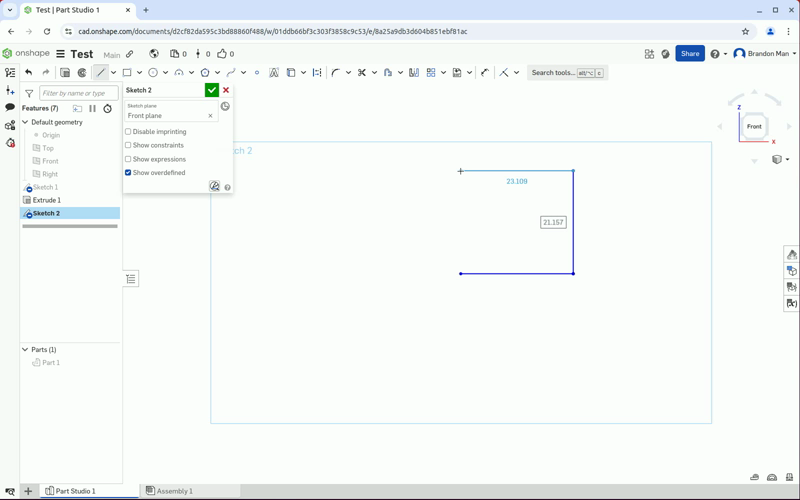
key_up(shift)
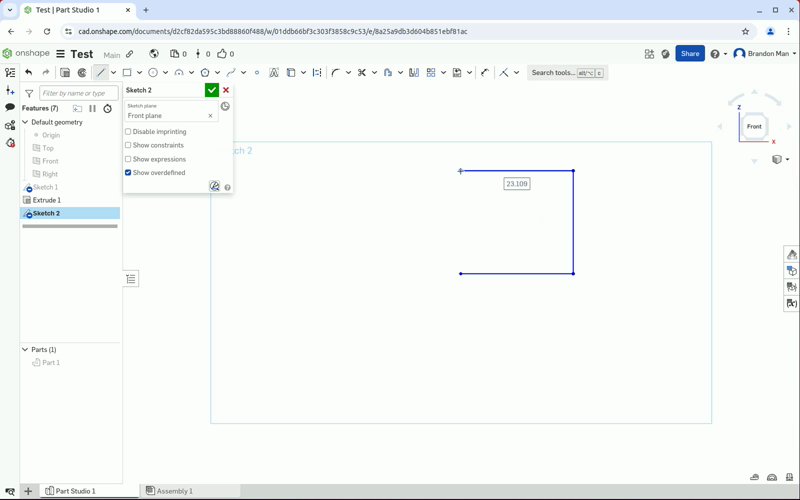
key_down(shift)
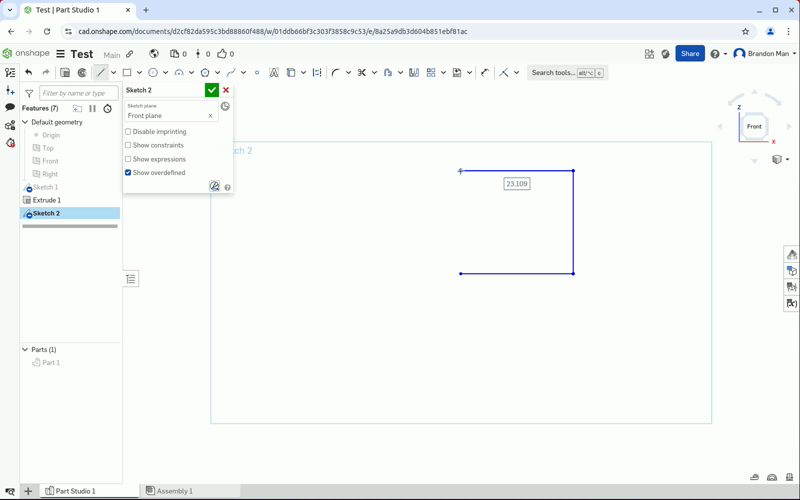
mouse_move(460, 273)
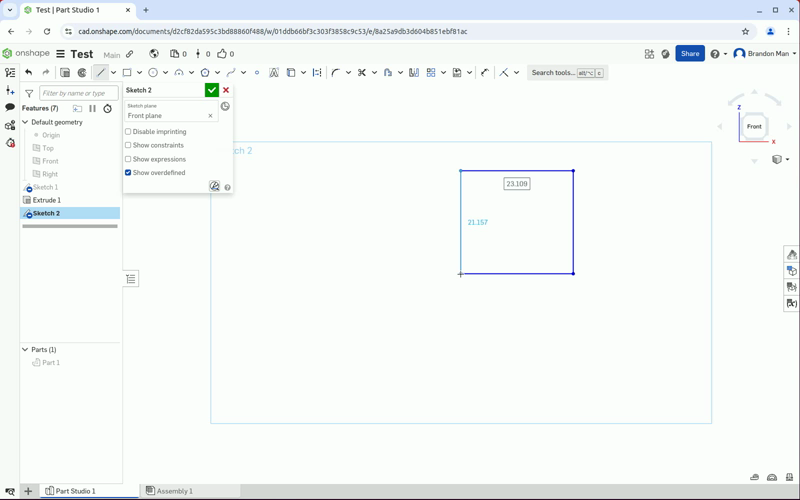
key_up(shift)
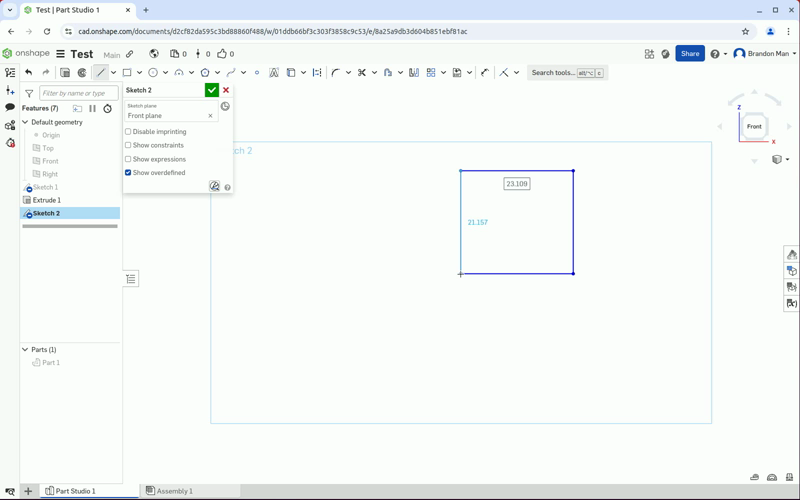
click(460, 273)
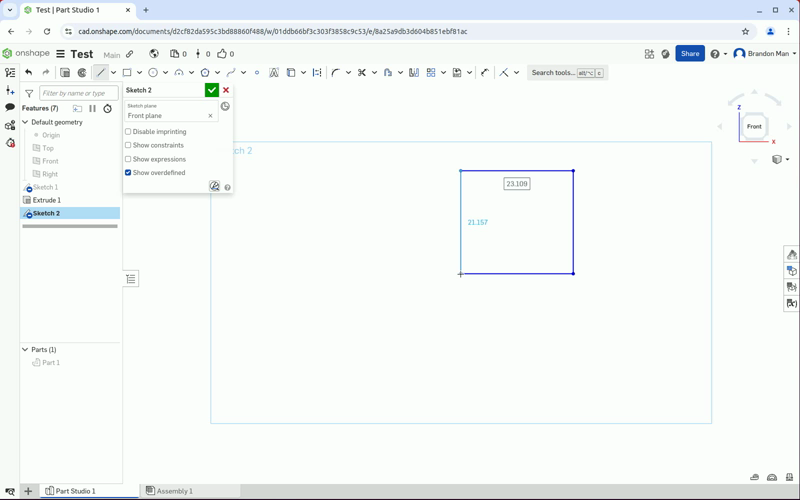
key(esc)
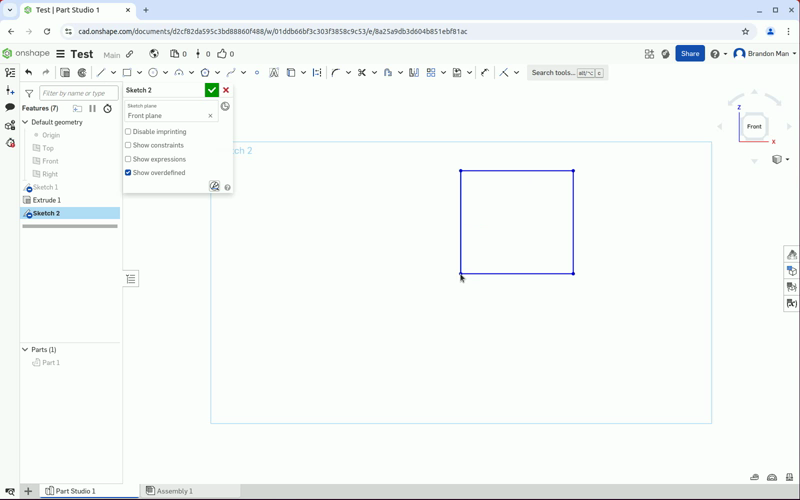
mouse_move(471, 178)
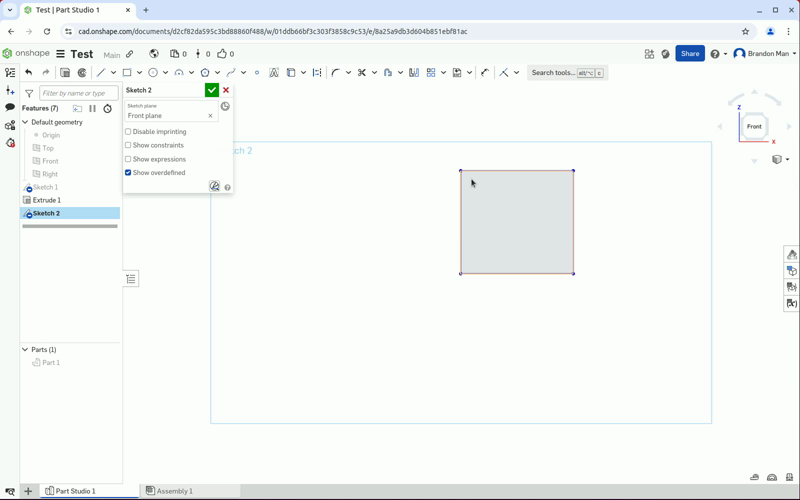
click(471, 178)
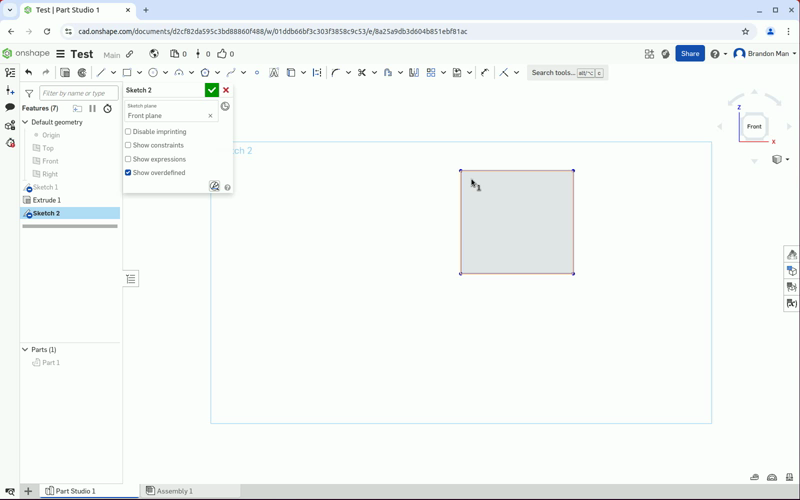
mouse_move(73, 352)
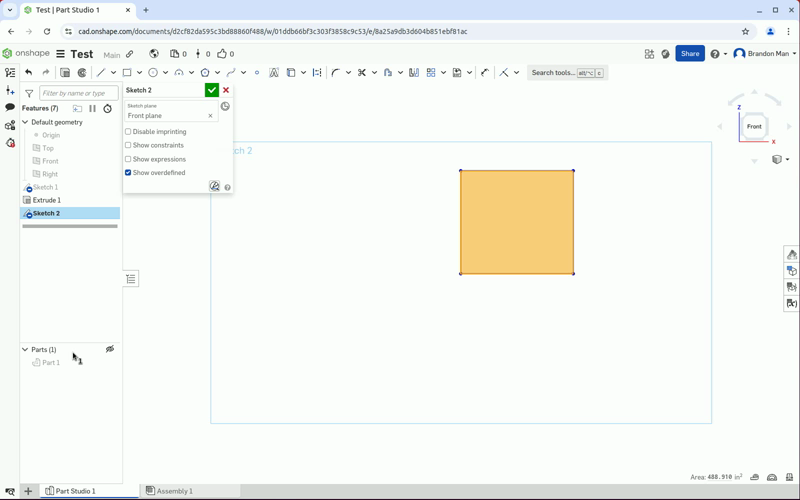
key(shift+y)
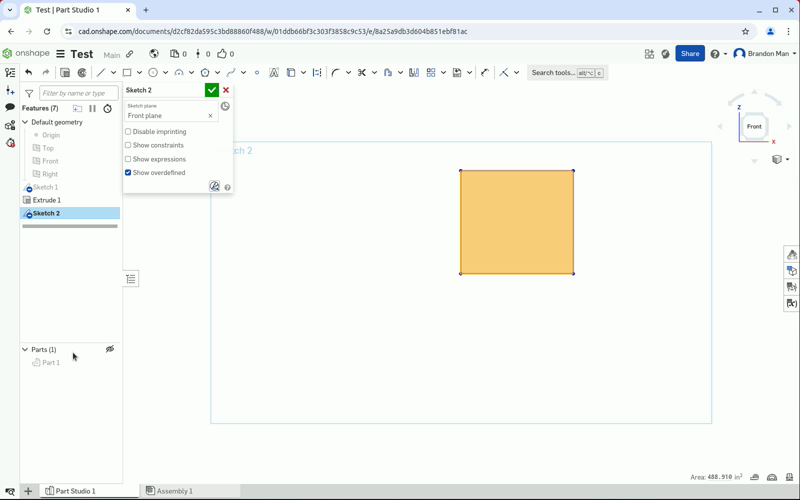
key(shift+e)
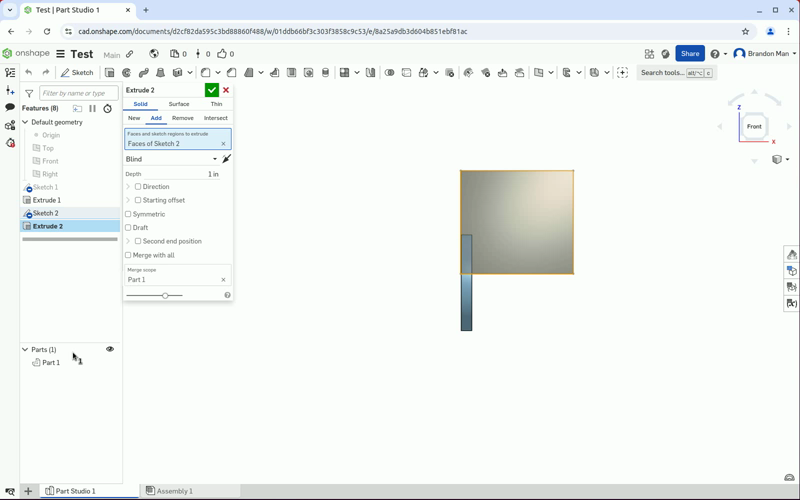
mouse_move(143, 106)
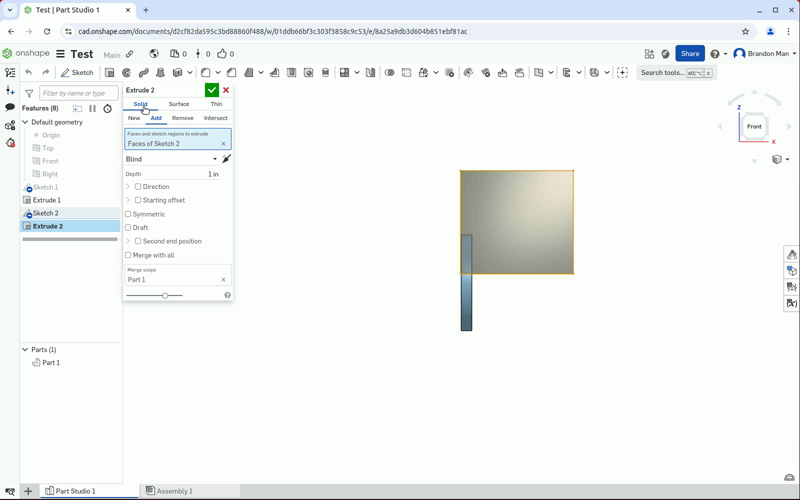
click(143, 106)
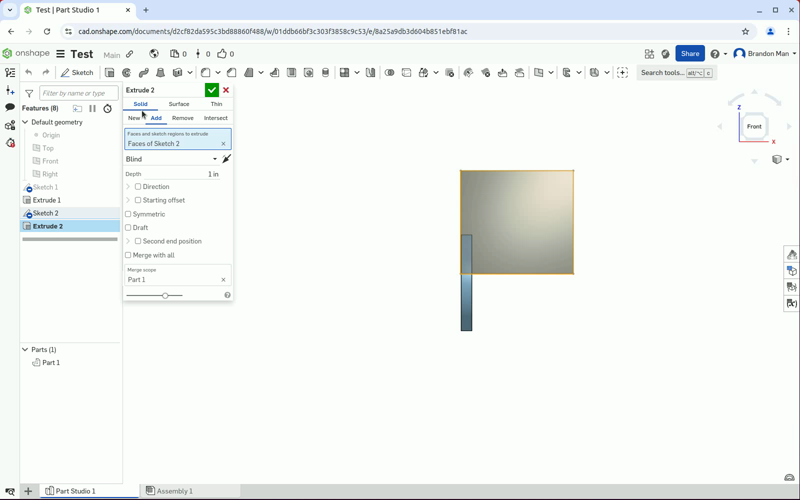
mouse_move(137, 120)
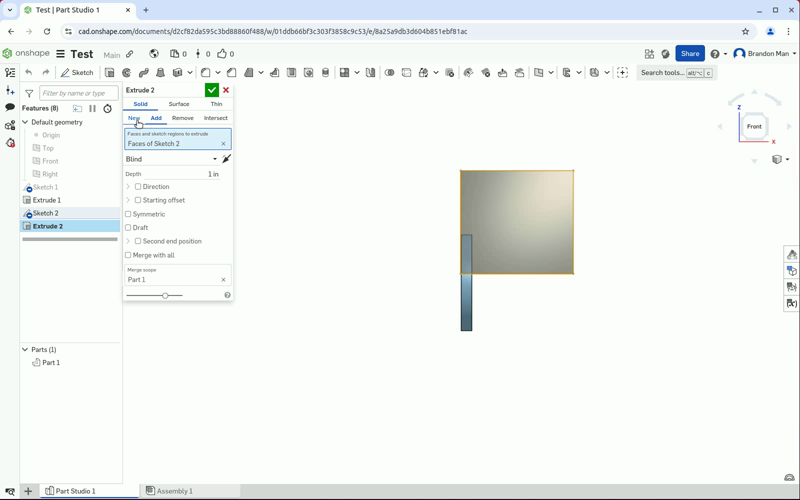
click(137, 120)
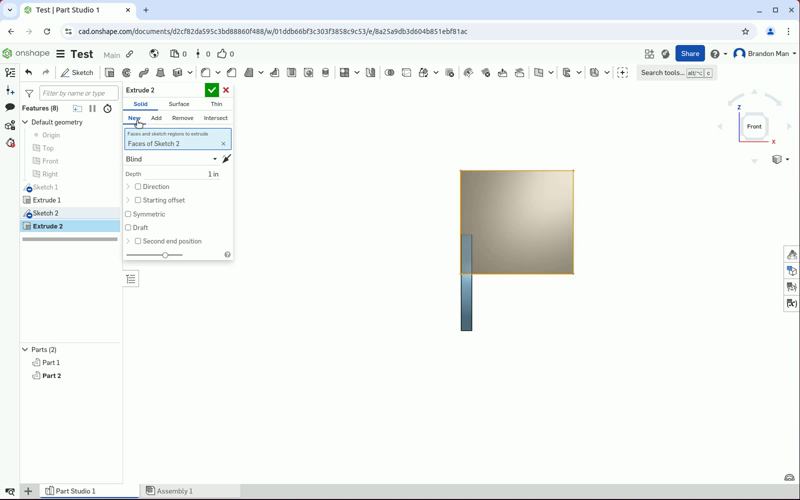
key(tab, 4)
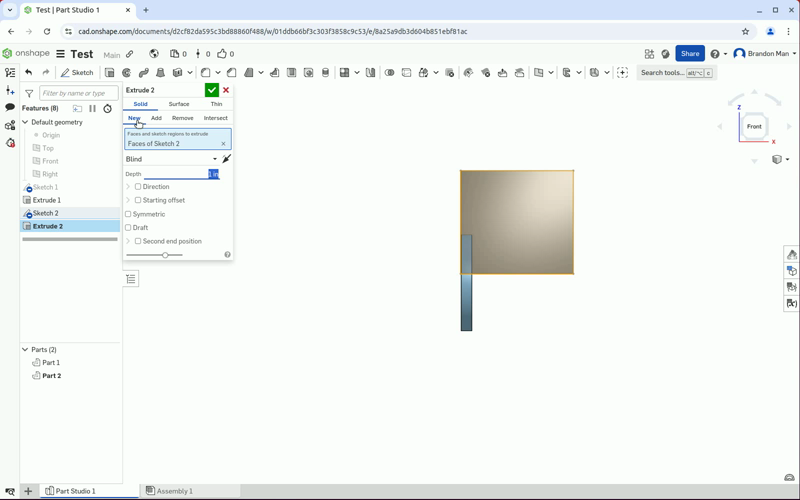
text(2.166)
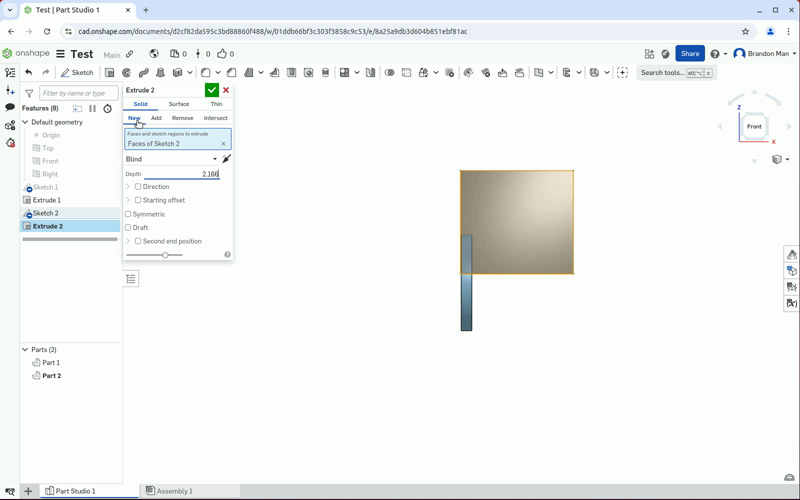
key(enter)
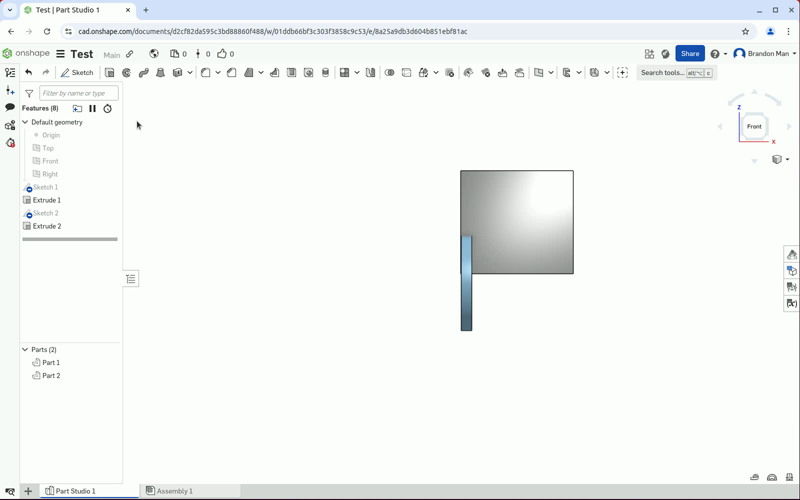
key(shift+h)
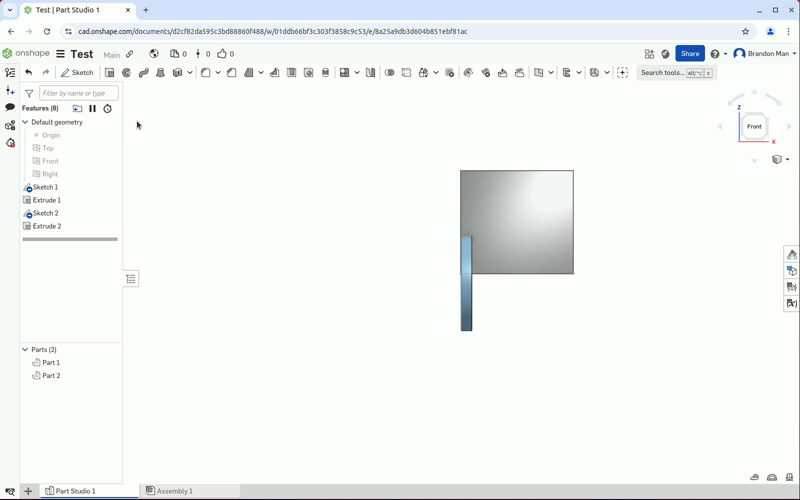
key(shift+h)
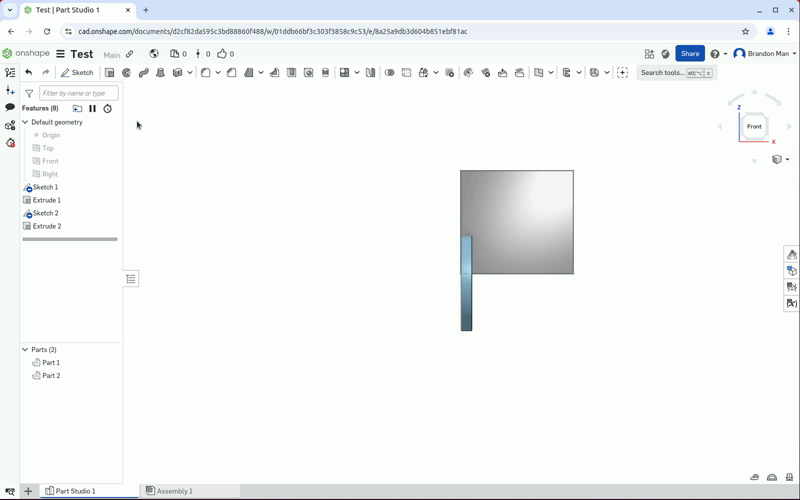
key(shift+7)
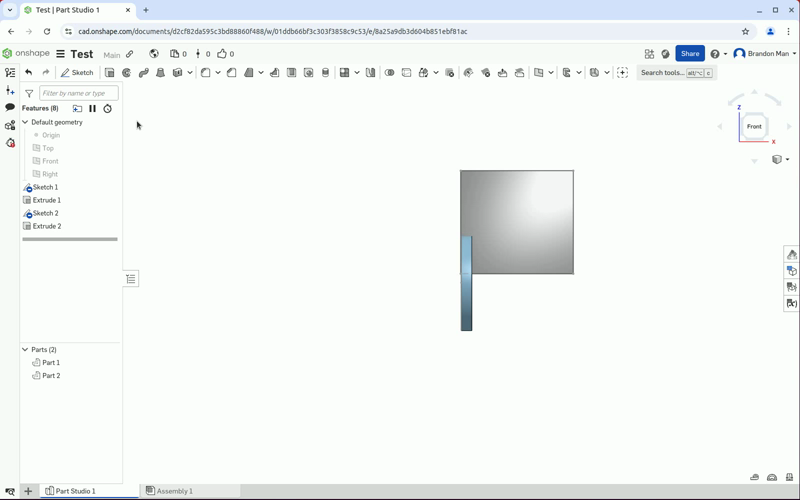
key(left, 2)
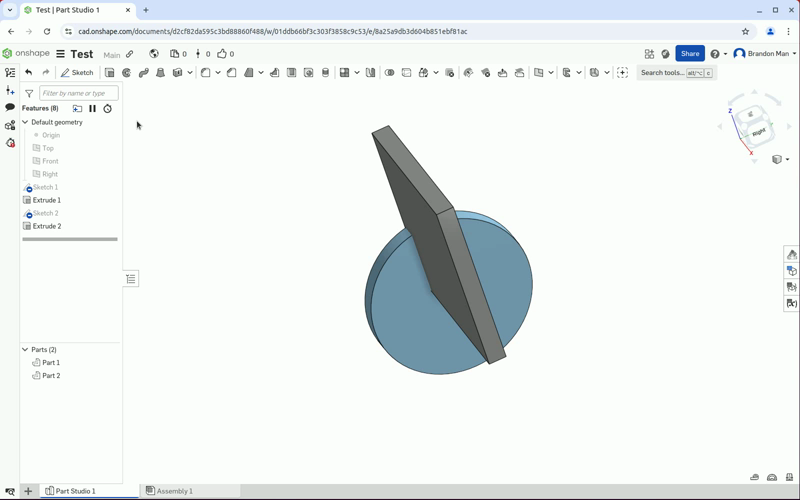
key(down, 2)
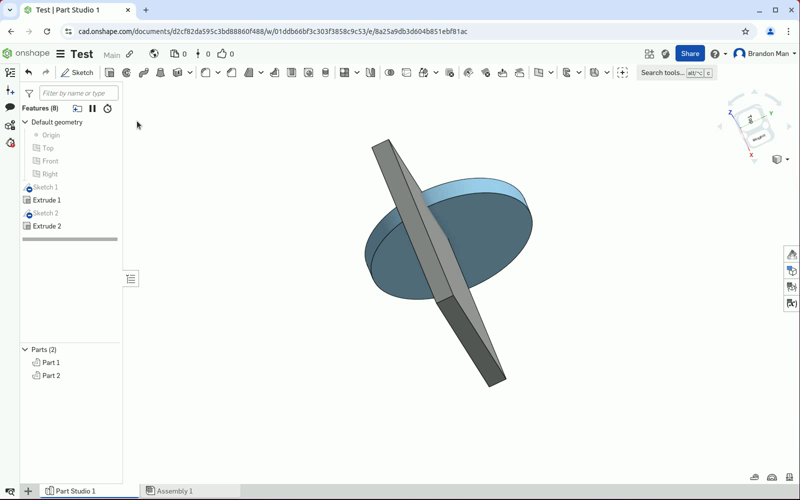
key(up, 2)
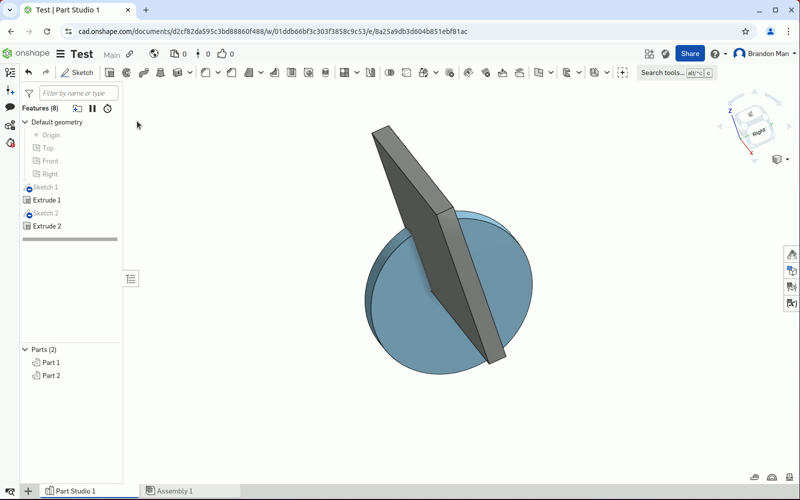
key(right, 2)
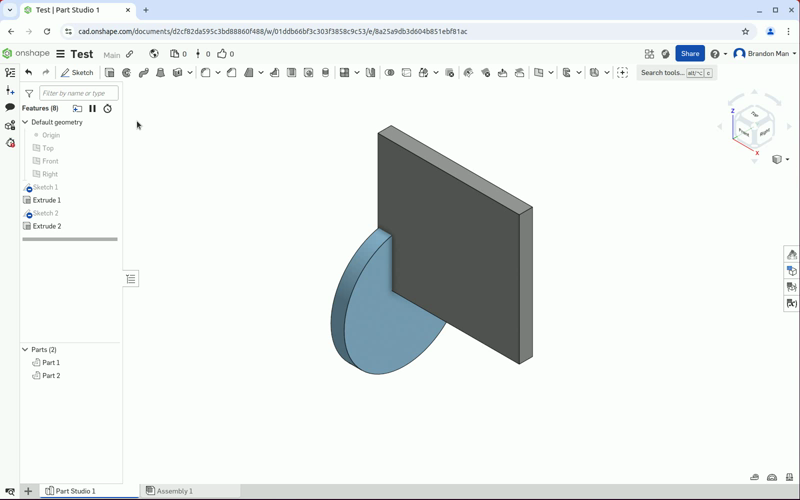
mouse_move(73, 189)
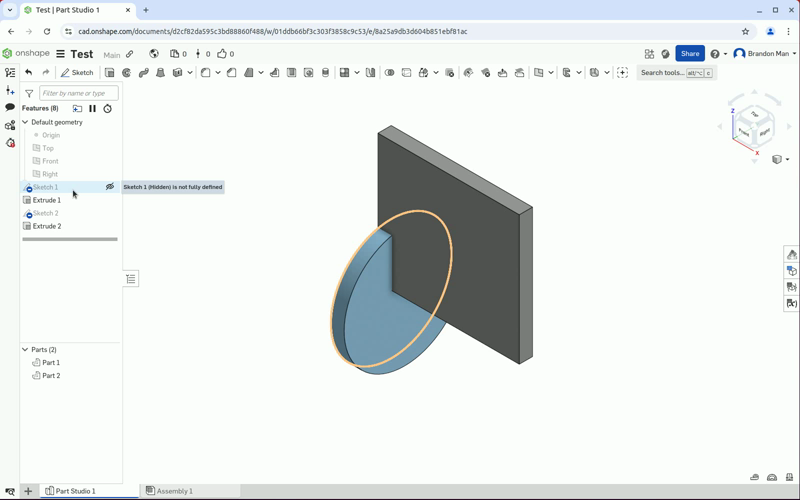
click(73, 189)